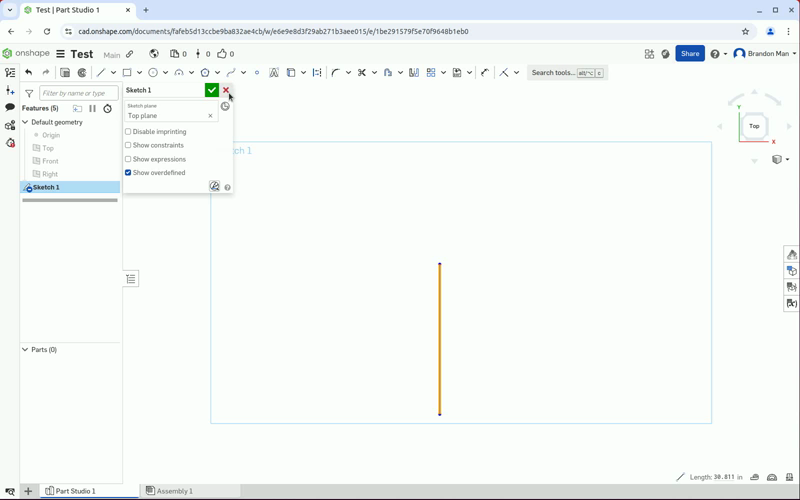
key(shift+h)
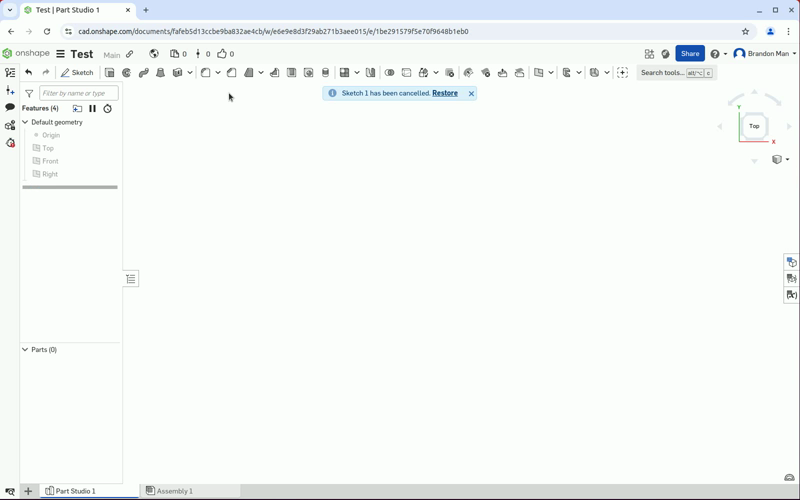
mouse_move(73, 352)
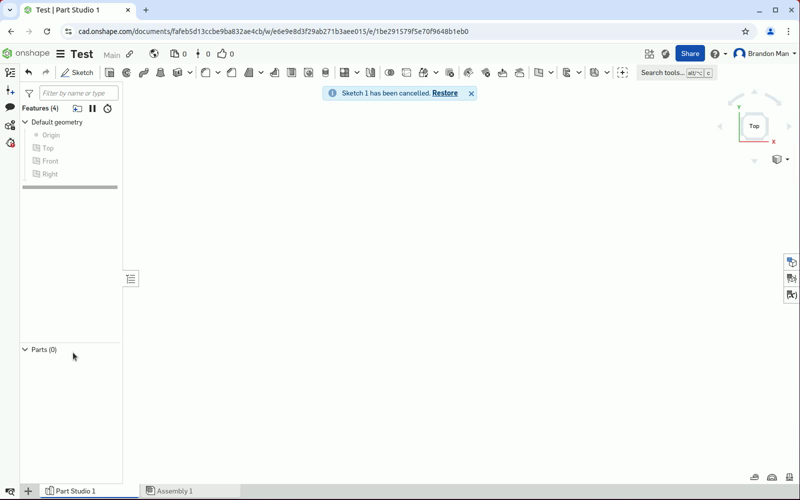
key(y)
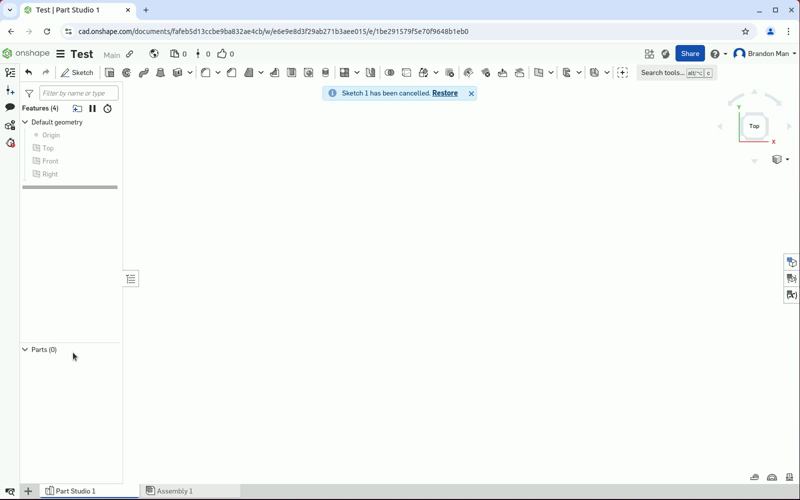
key(shift+p)
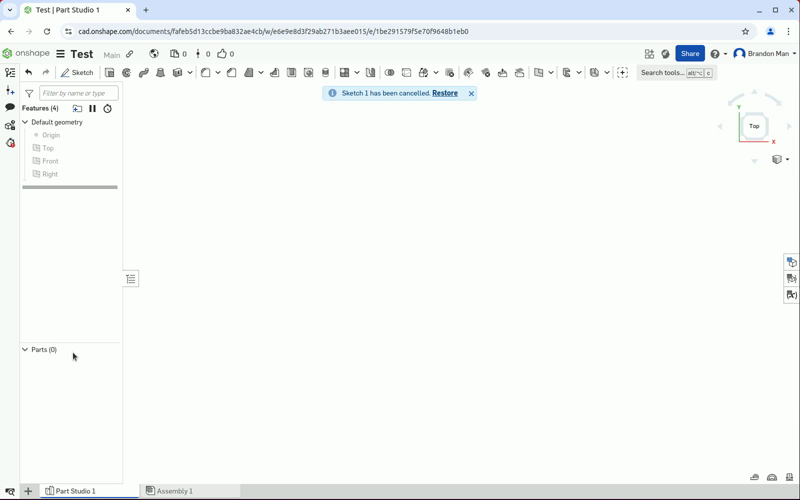
key(space)
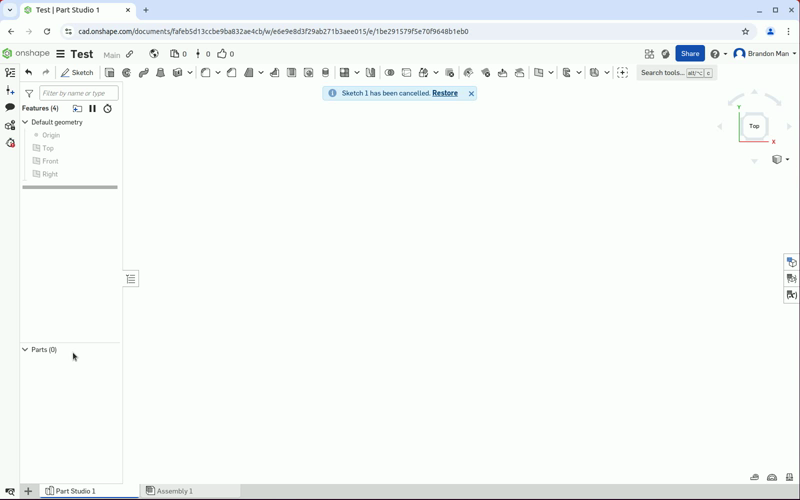
key_down(shift)
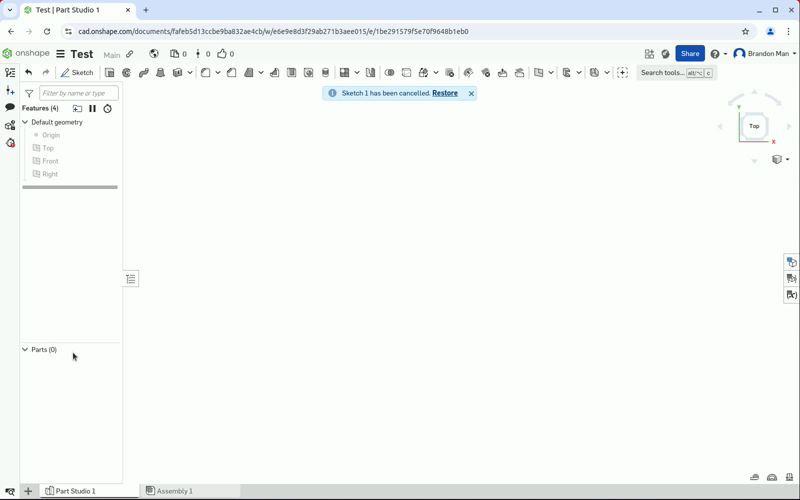
key(up)
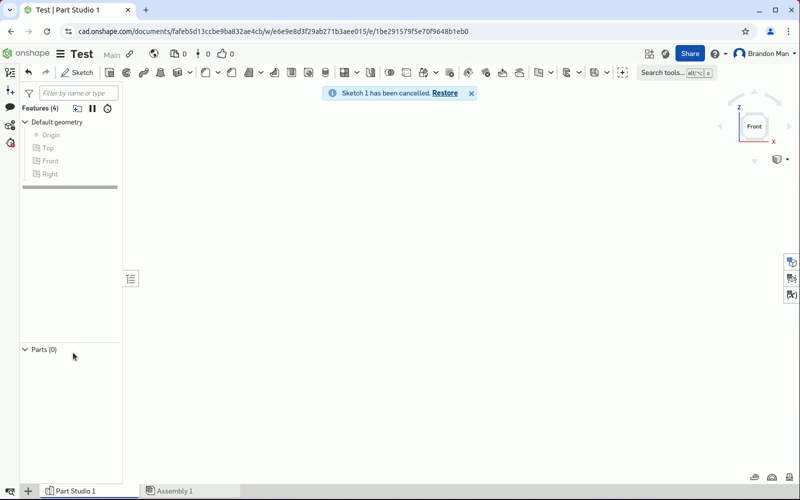
key_up(shift)
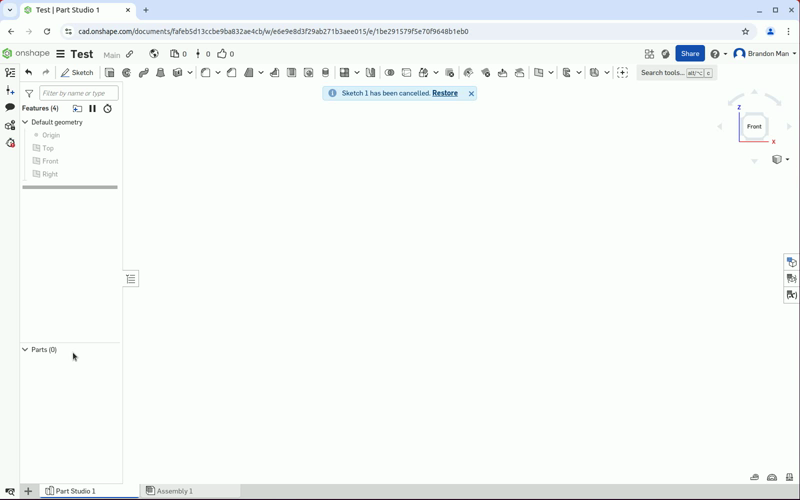
mouse_move(73, 352)
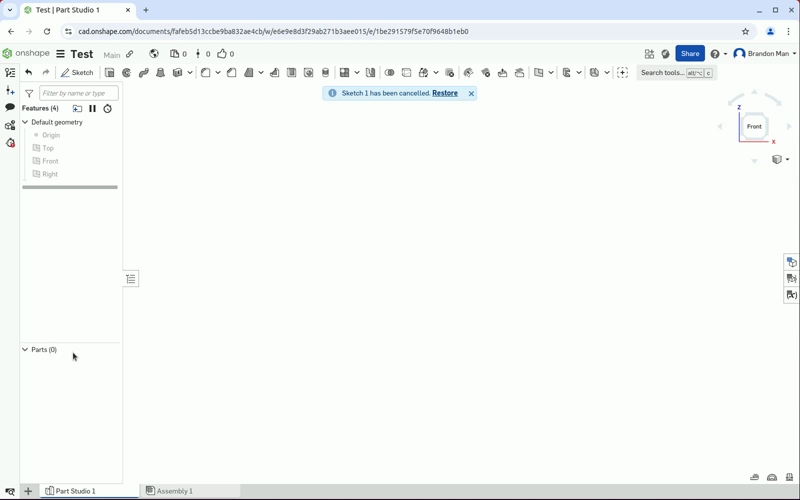
key(shift+y)
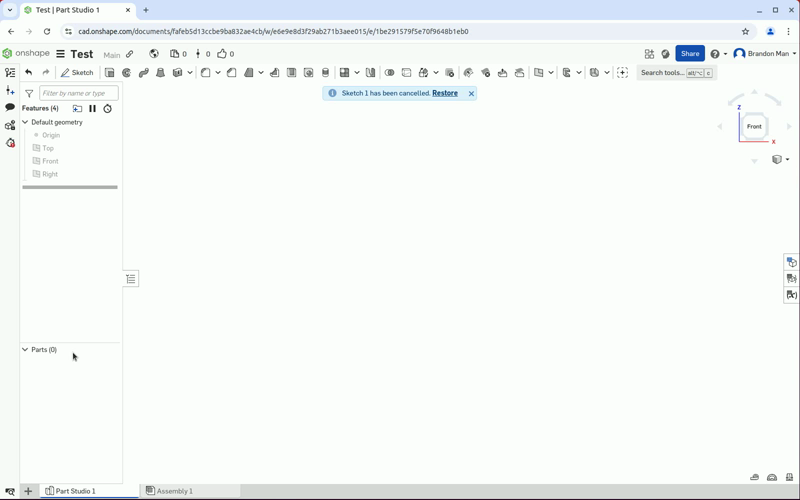
key(shift+s)
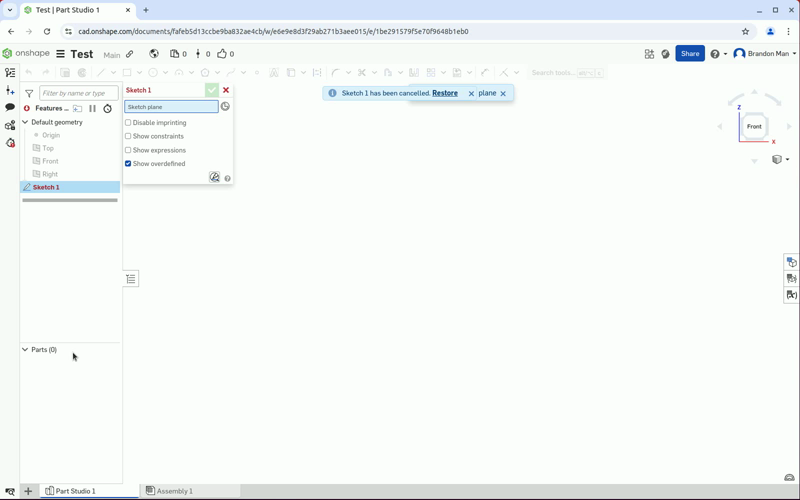
mouse_move(73, 163)
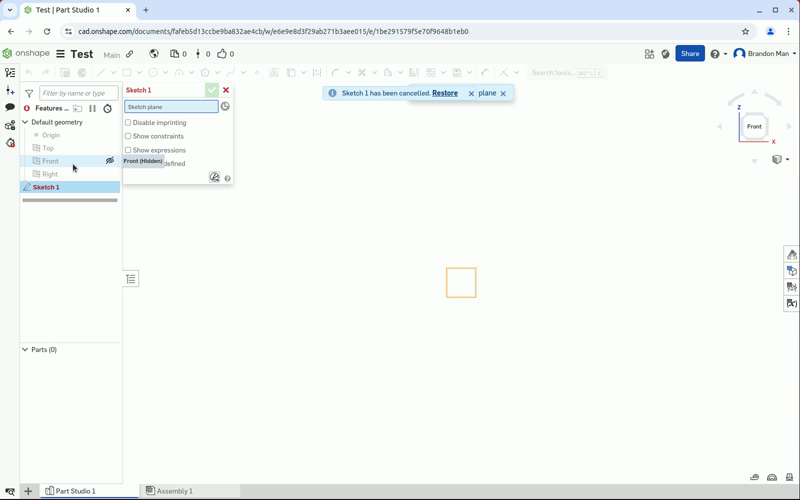
click(73, 163)
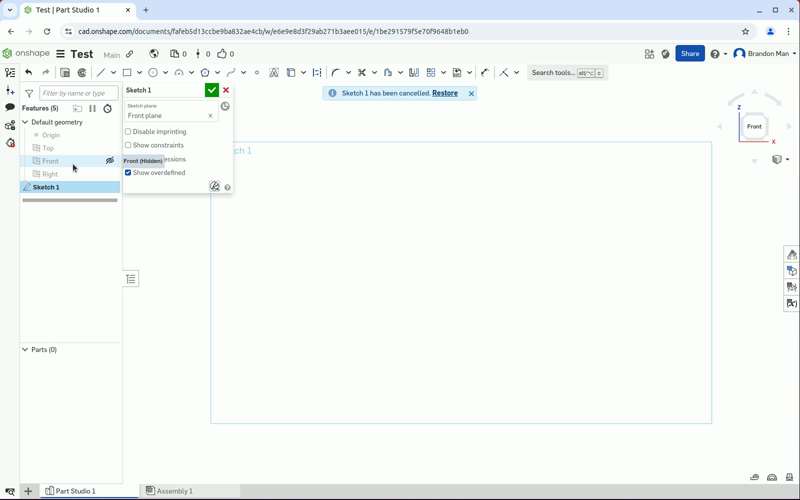
mouse_move(73, 352)
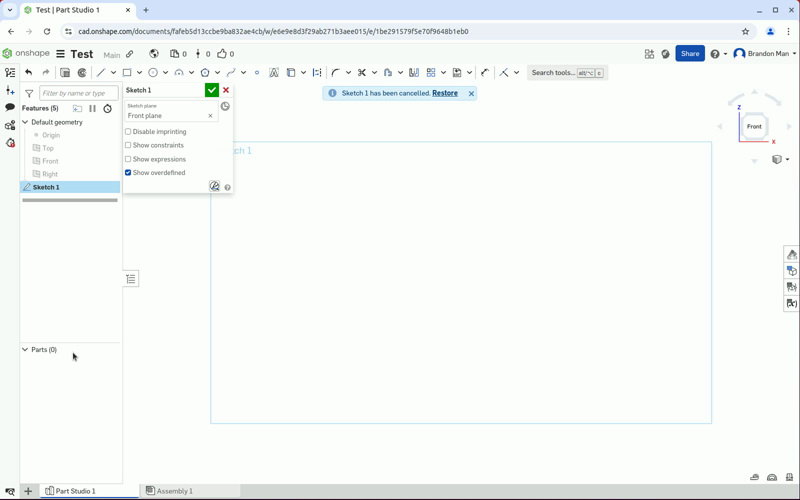
key(y)
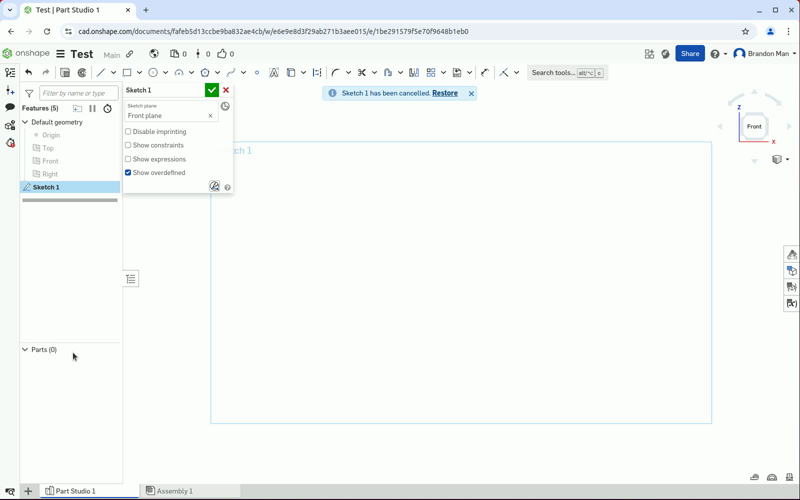
key(l)
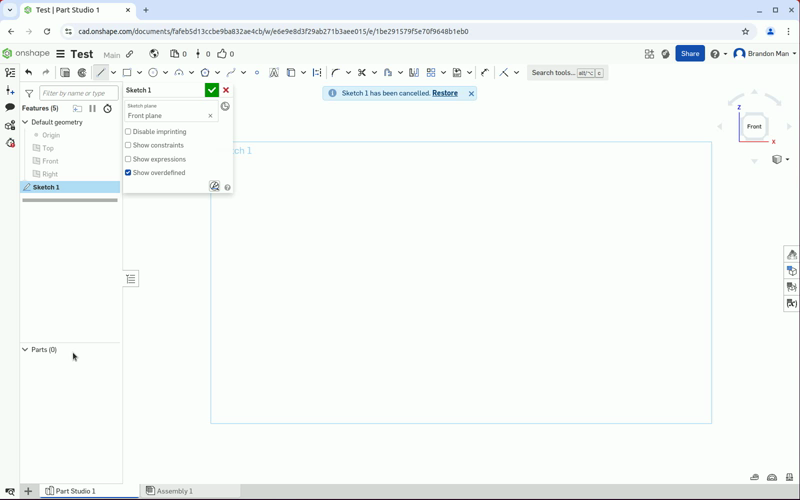
key_down(shift)
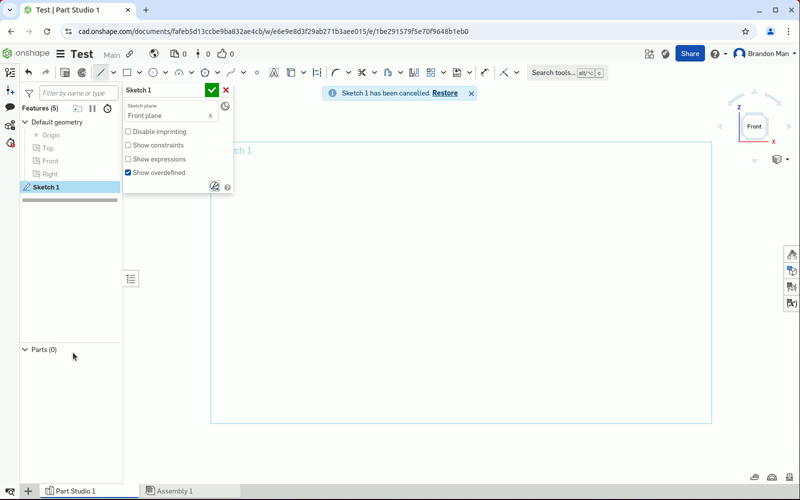
mouse_move(411, 176)
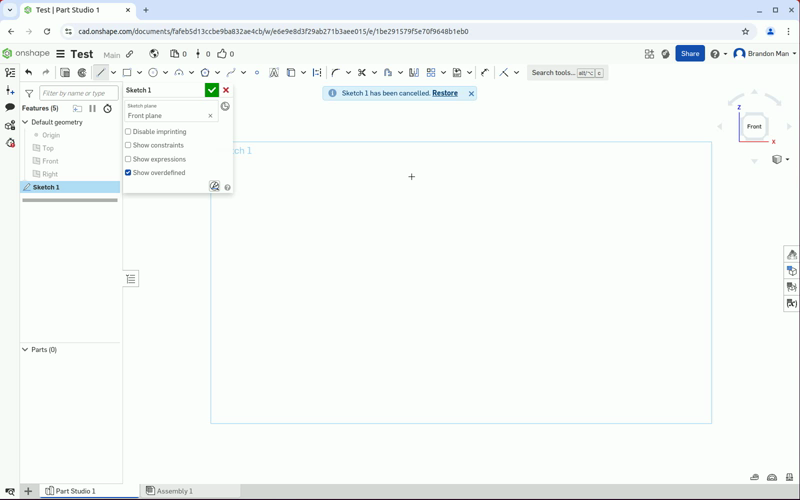
click(411, 176)
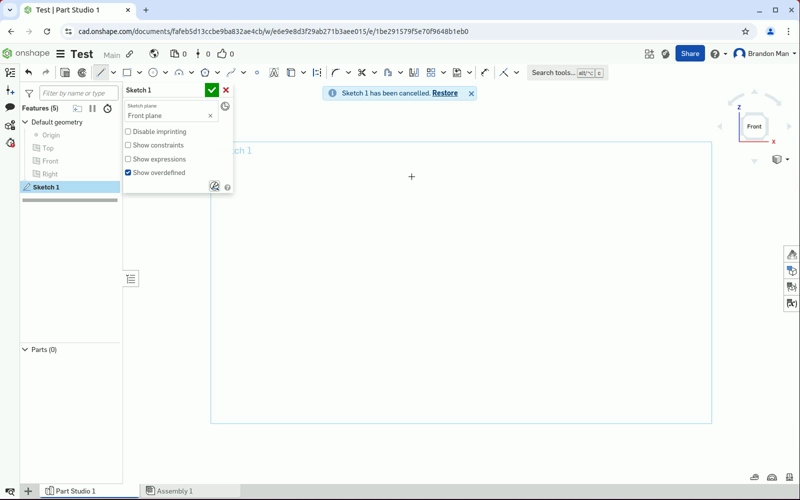
key_up(shift)
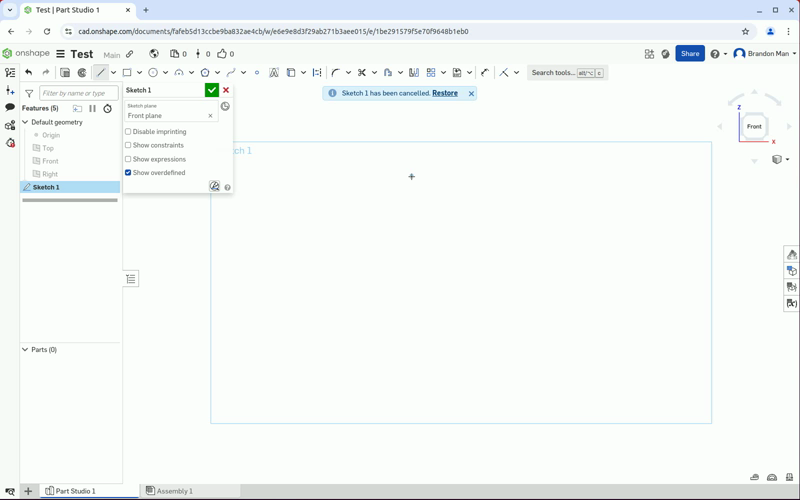
key_down(shift)
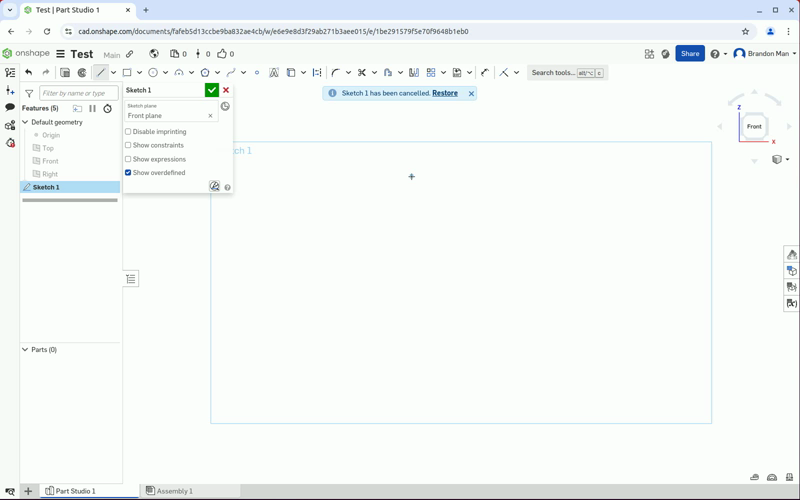
mouse_move(464, 266)
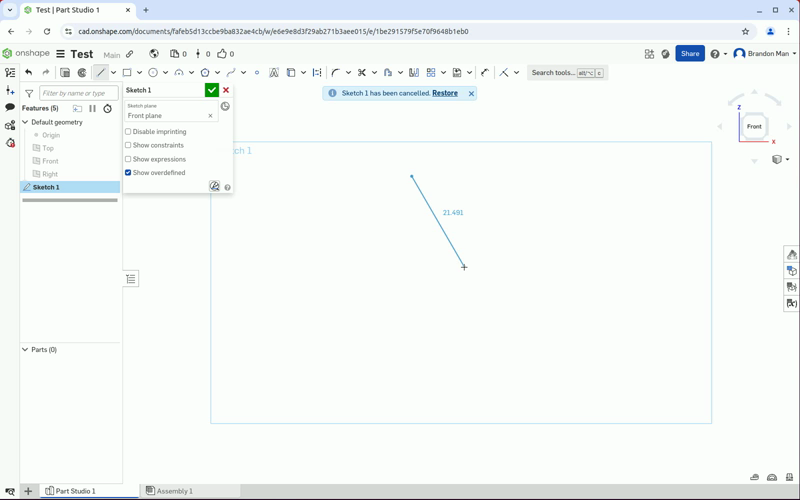
click(464, 266)
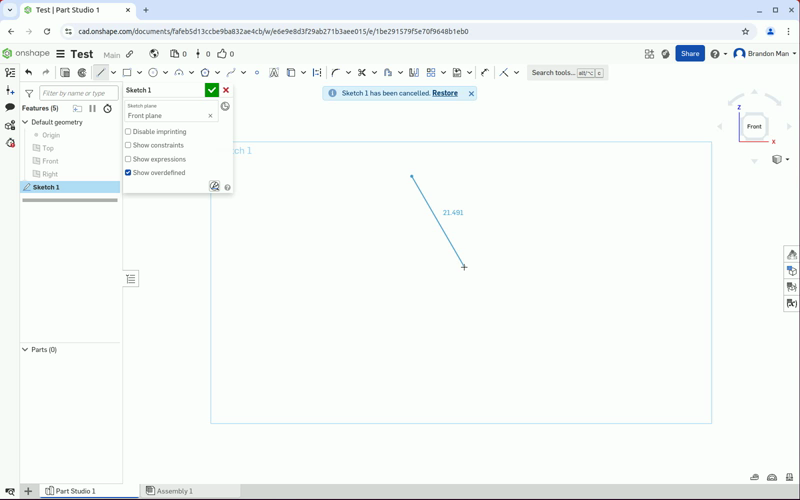
key_up(shift)
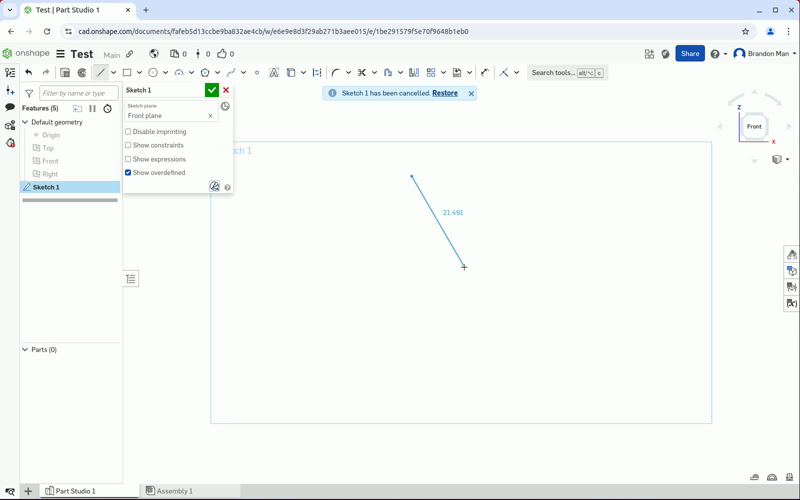
key_down(shift)
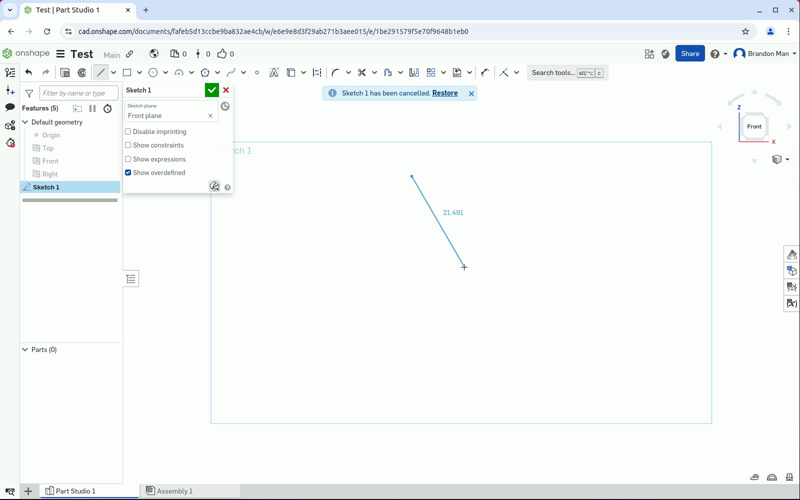
mouse_move(494, 266)
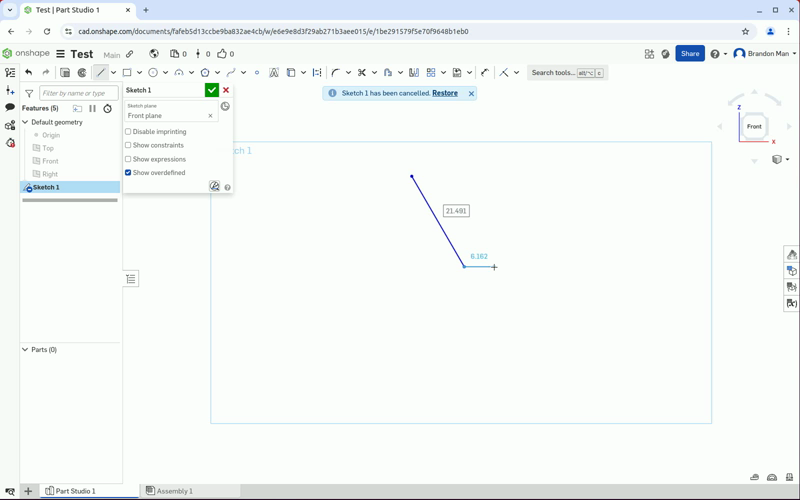
mouse_move(477, 266)
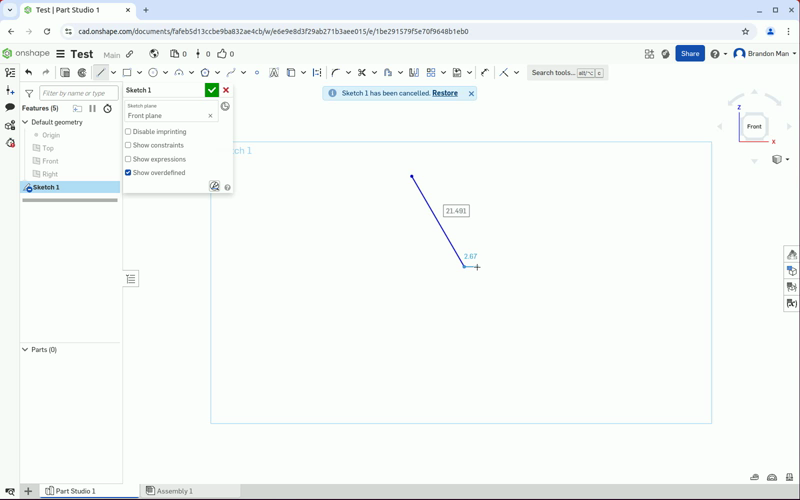
click(477, 266)
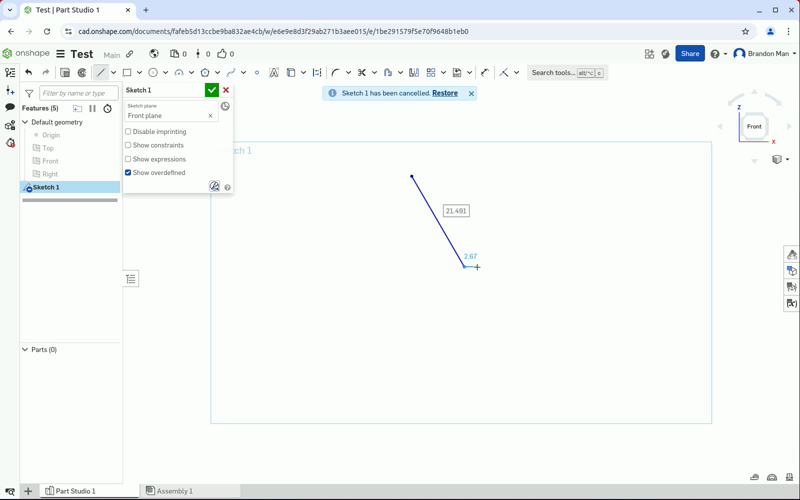
key_up(shift)
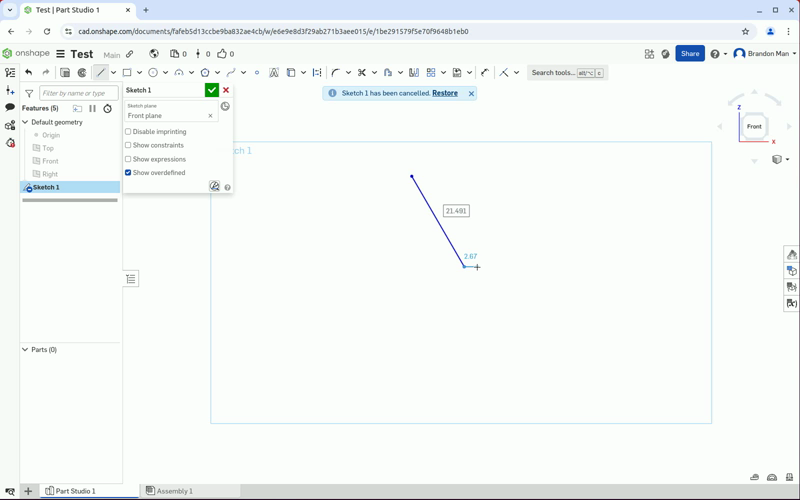
key_down(shift)
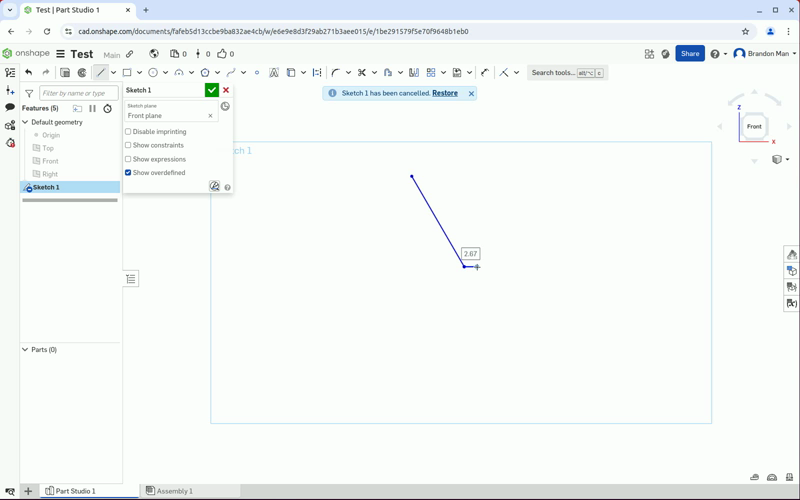
mouse_move(422, 170)
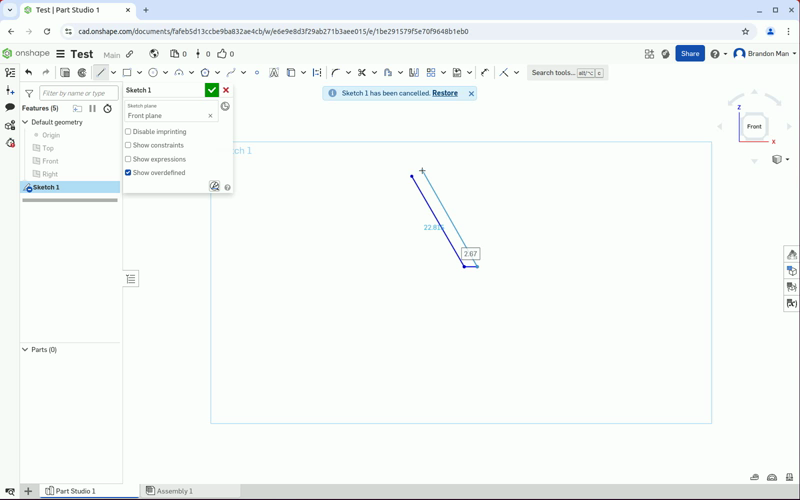
click(422, 170)
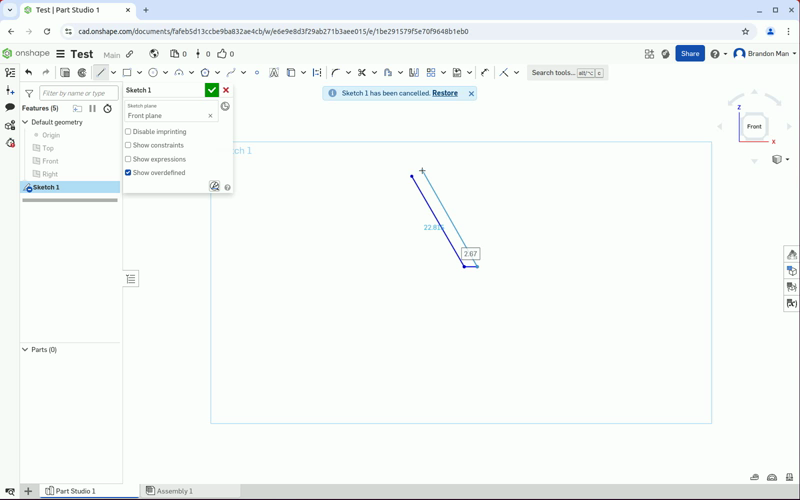
key_up(shift)
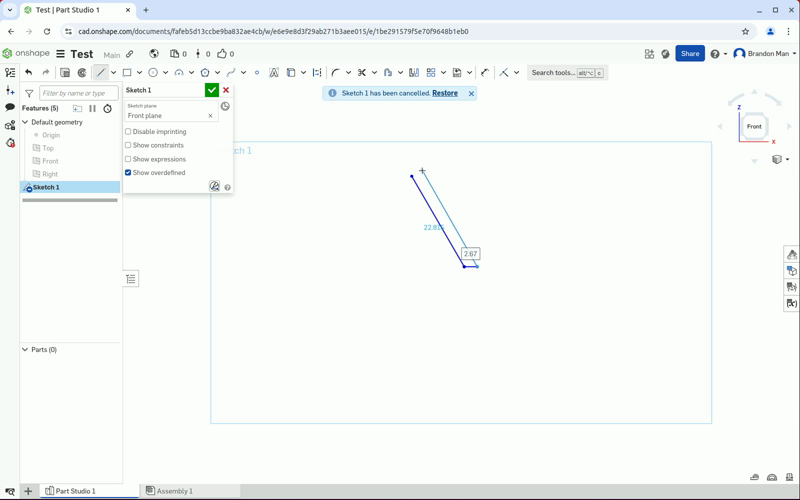
mouse_move(452, 170)
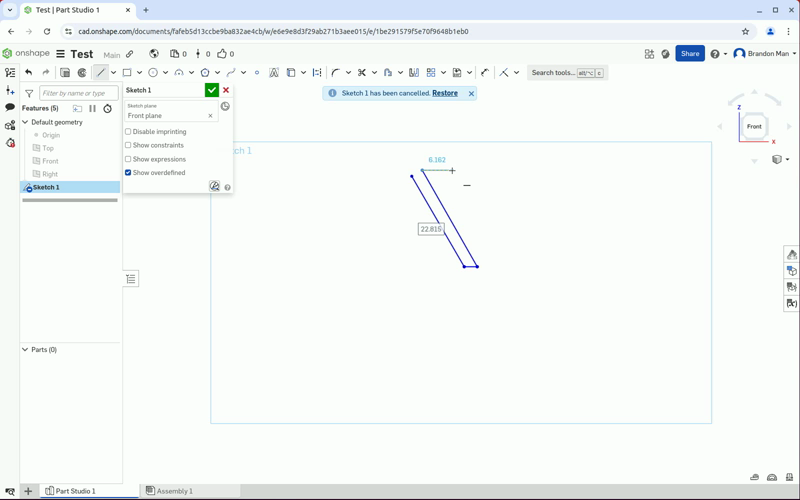
key_down(shift)
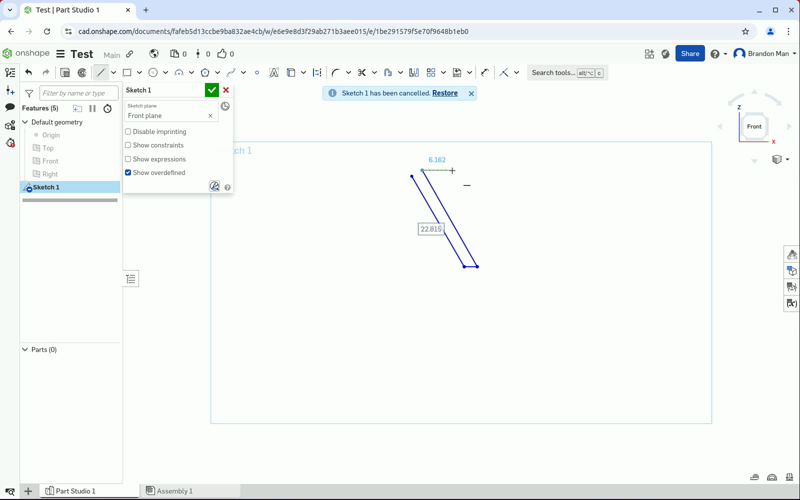
mouse_move(411, 176)
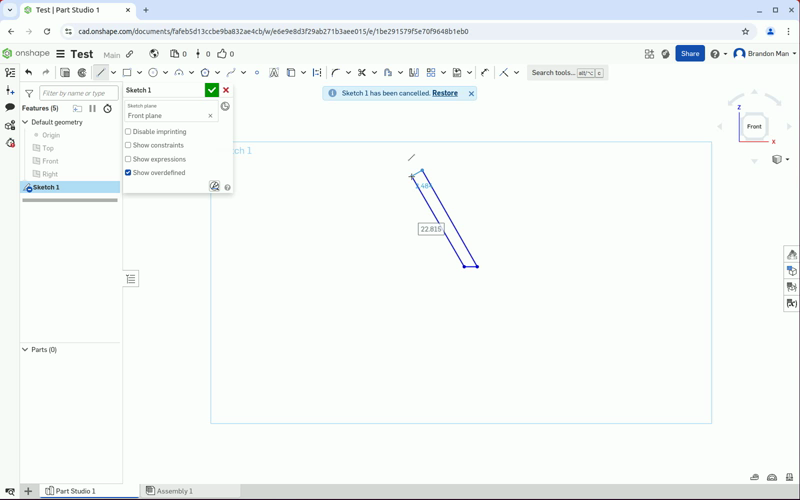
key_up(shift)
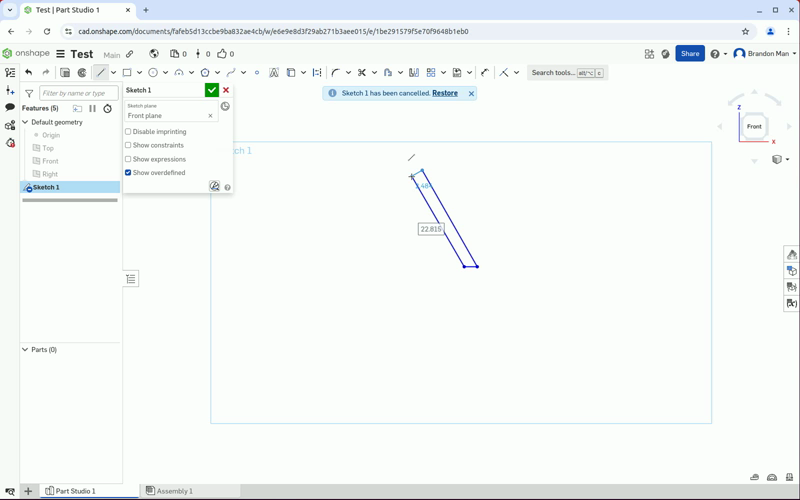
click(411, 176)
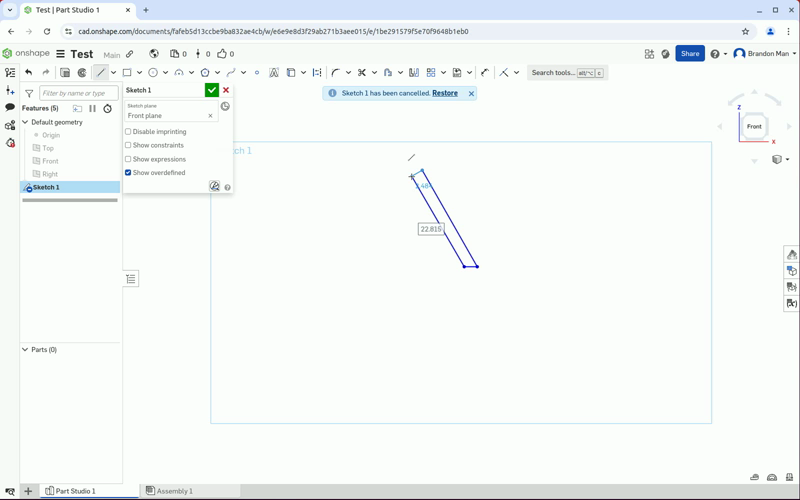
key(esc)
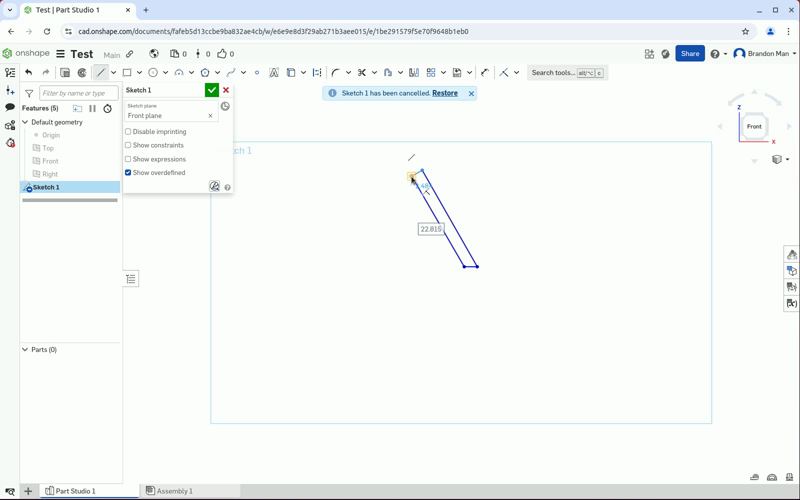
mouse_move(455, 242)
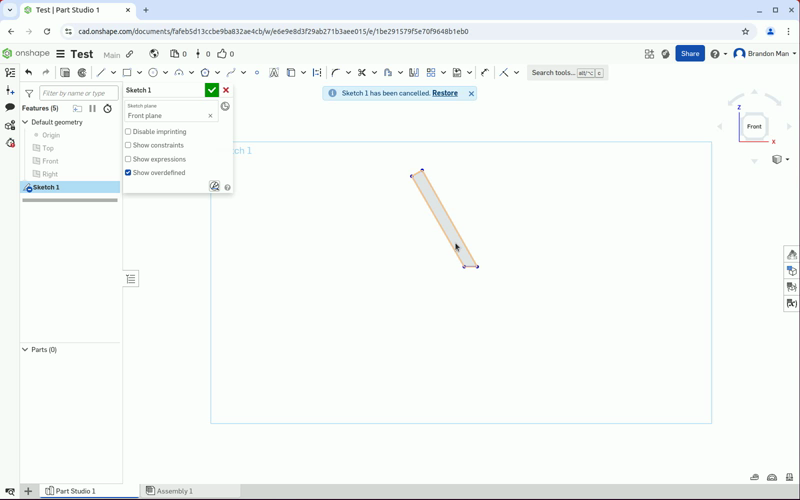
scroll(6)
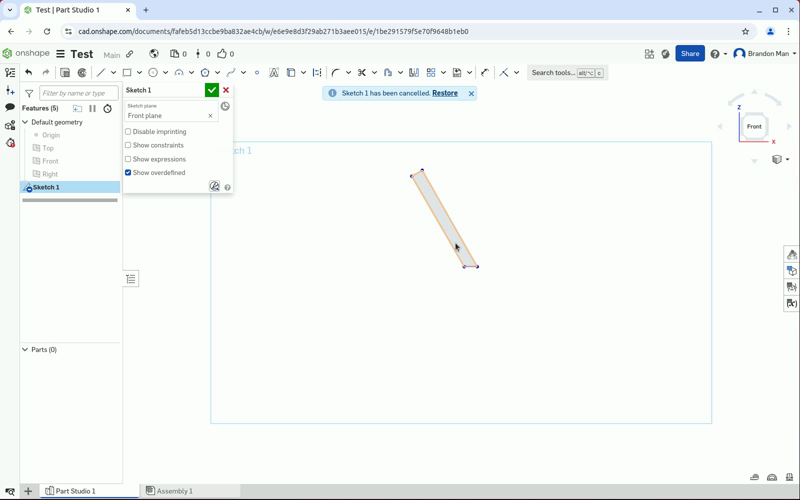
scroll(6)
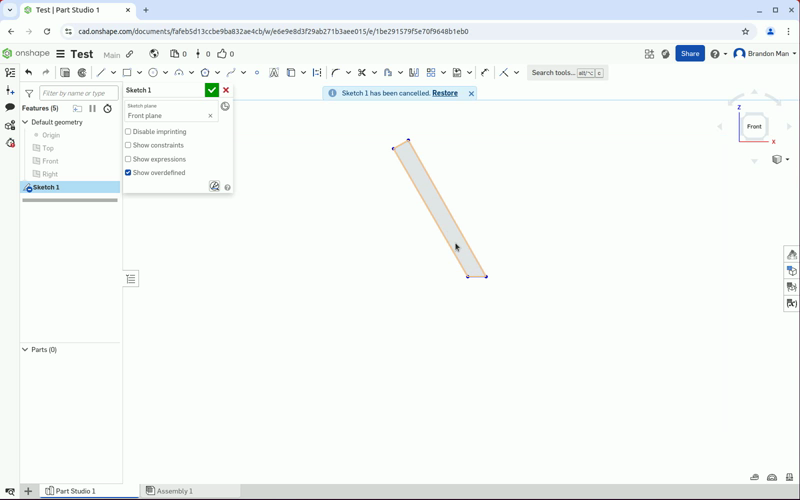
scroll(6)
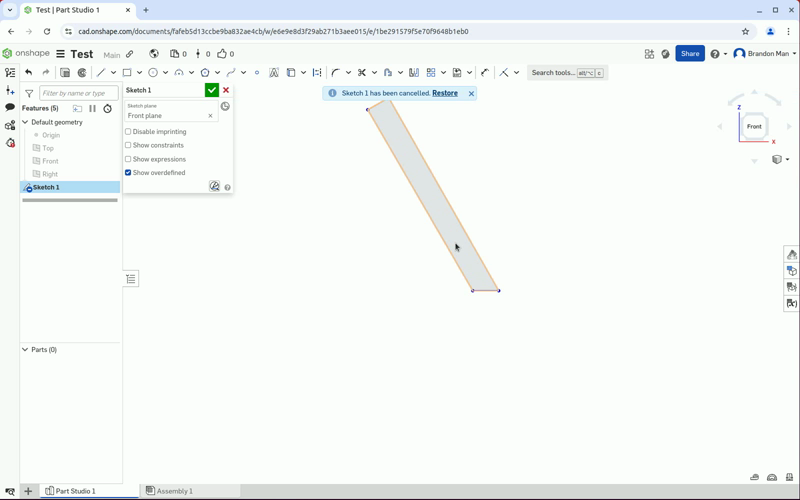
scroll(6)
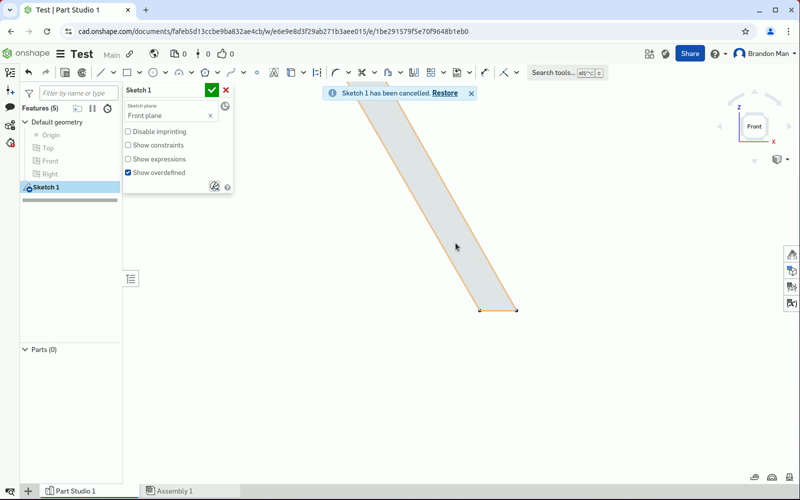
scroll(6)
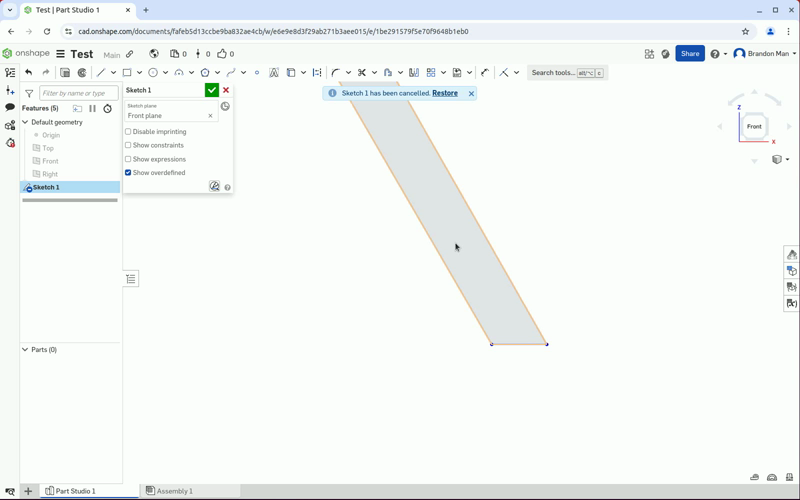
scroll(6)
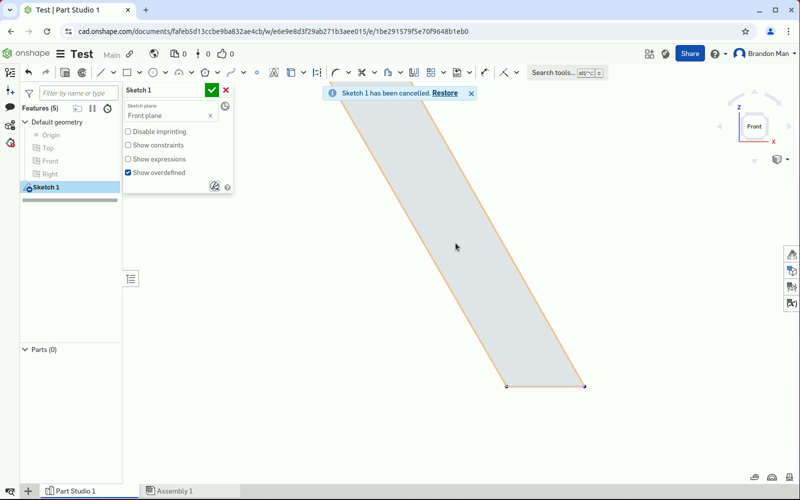
scroll(6)
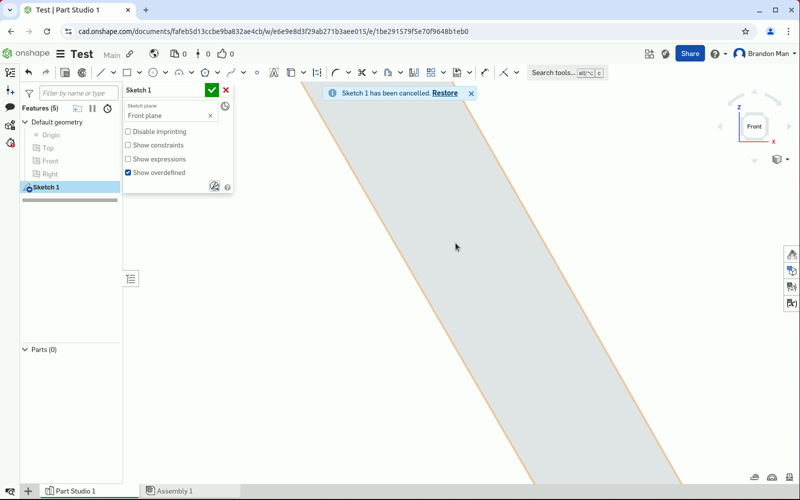
click(455, 242)
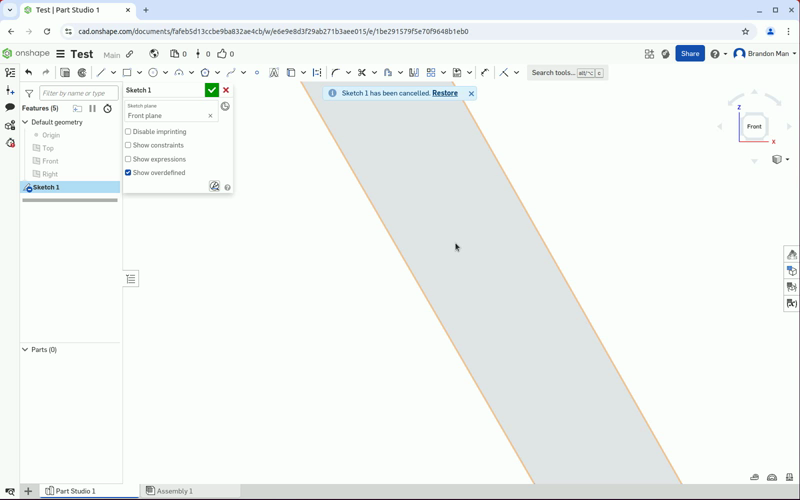
scroll(-6)
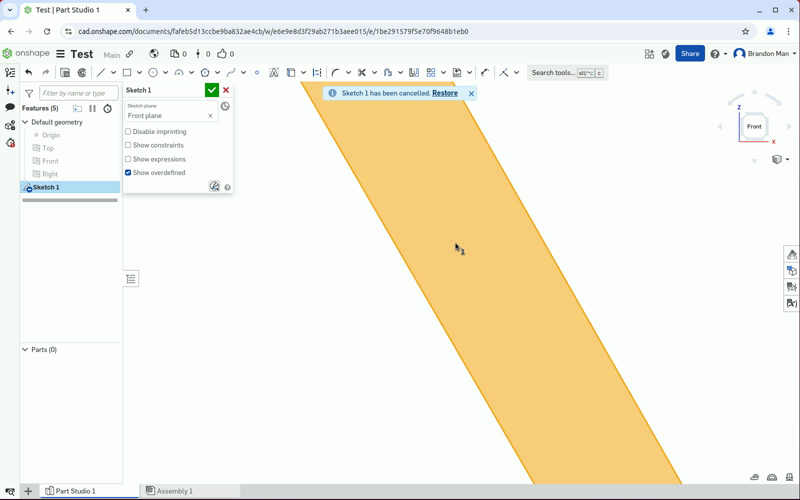
scroll(-6)
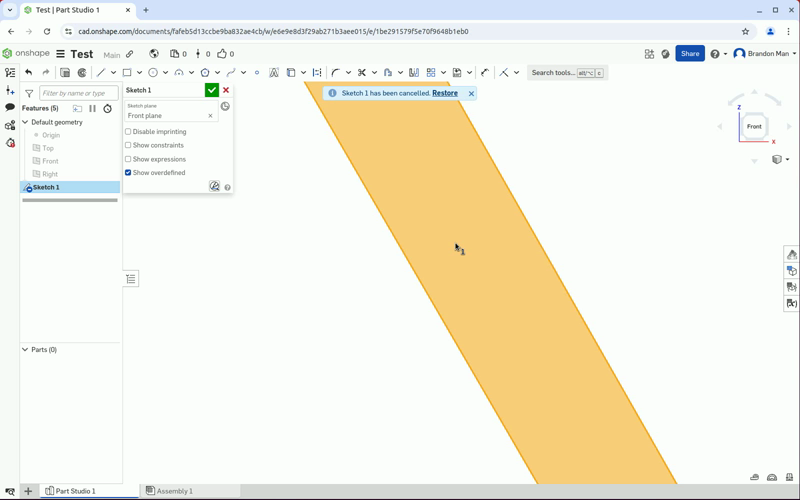
scroll(-6)
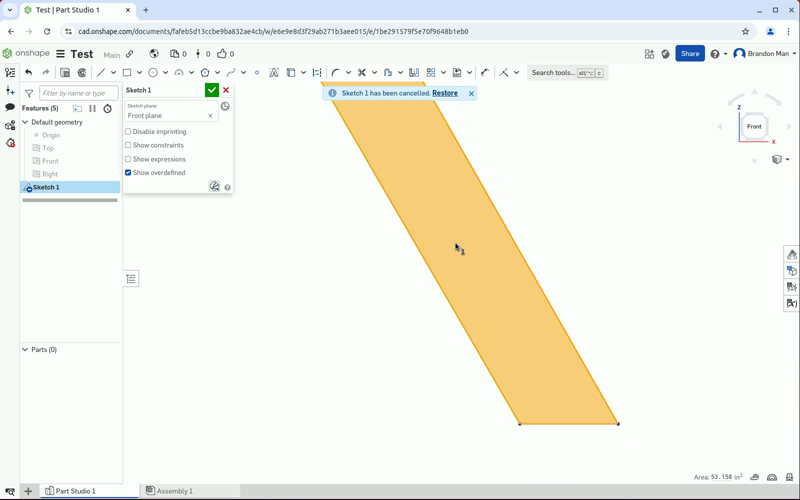
scroll(-6)
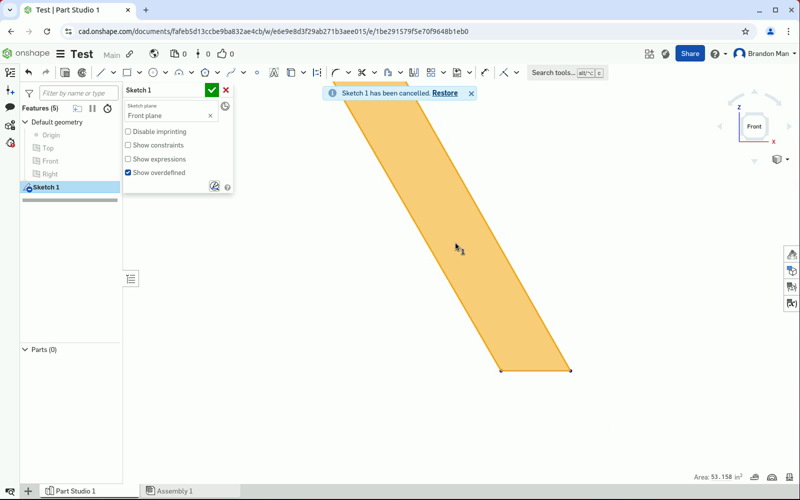
scroll(-6)
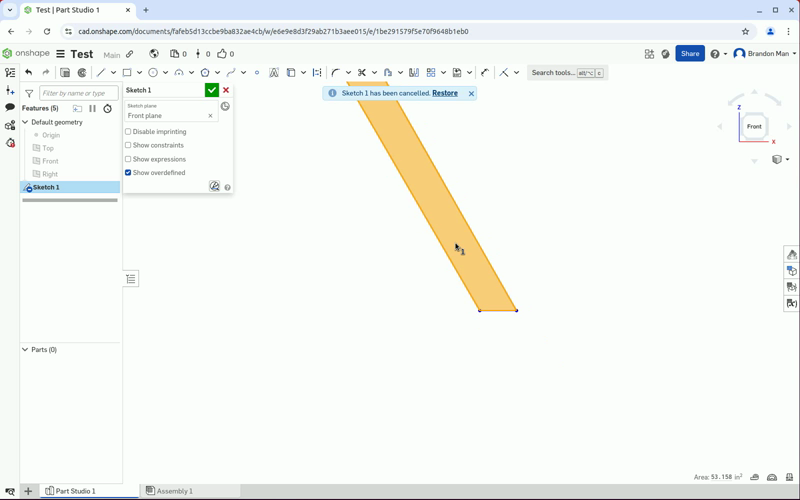
scroll(-6)
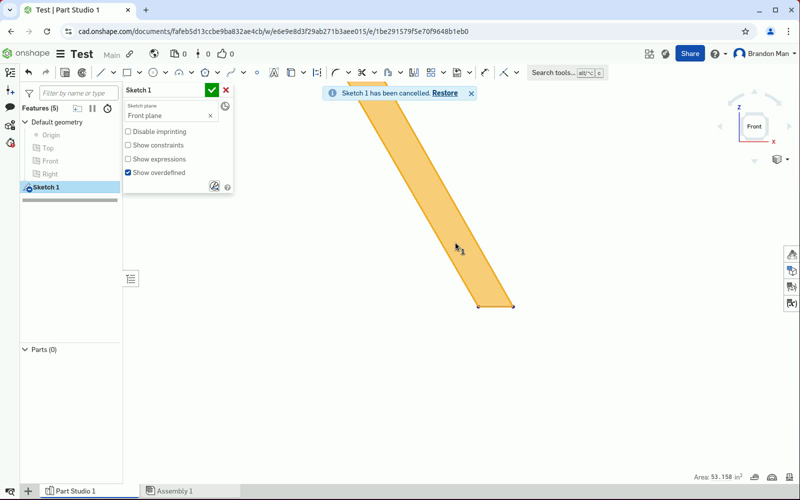
scroll(-6)
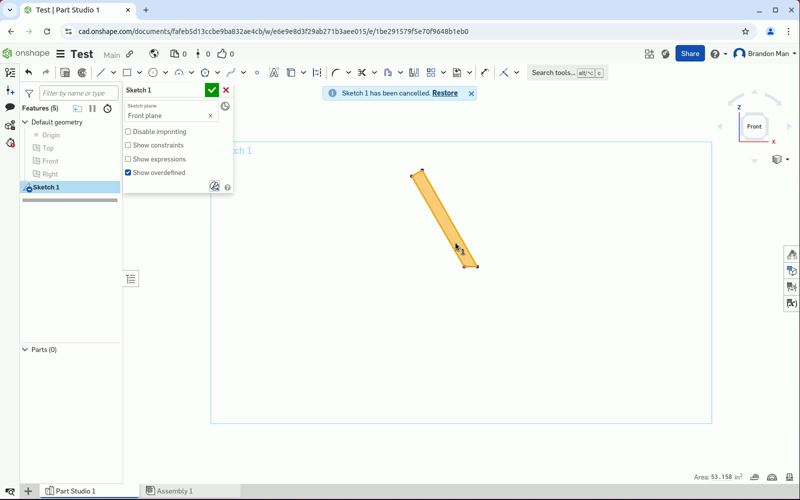
mouse_move(73, 352)
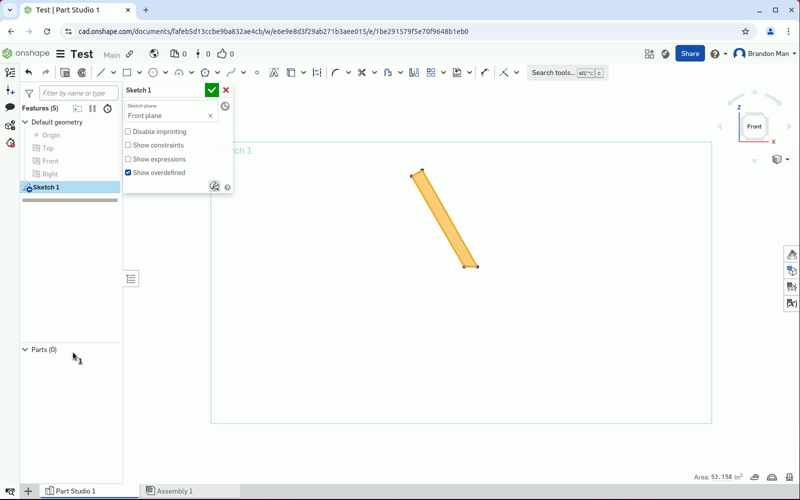
key(shift+y)
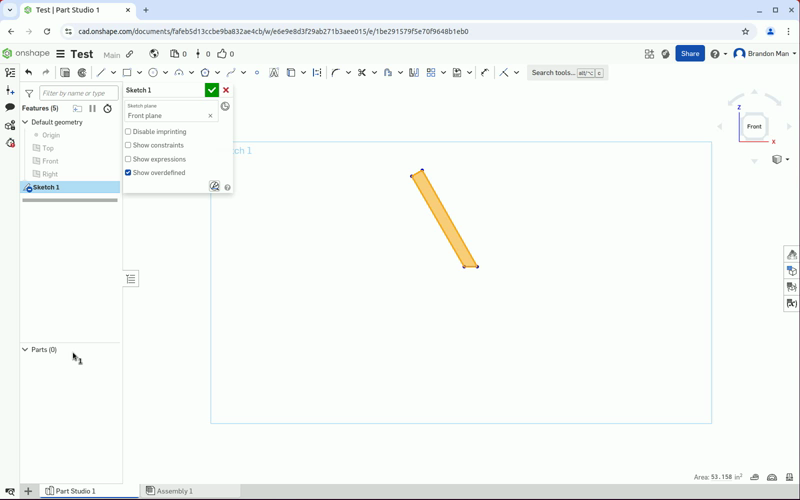
key(shift+e)
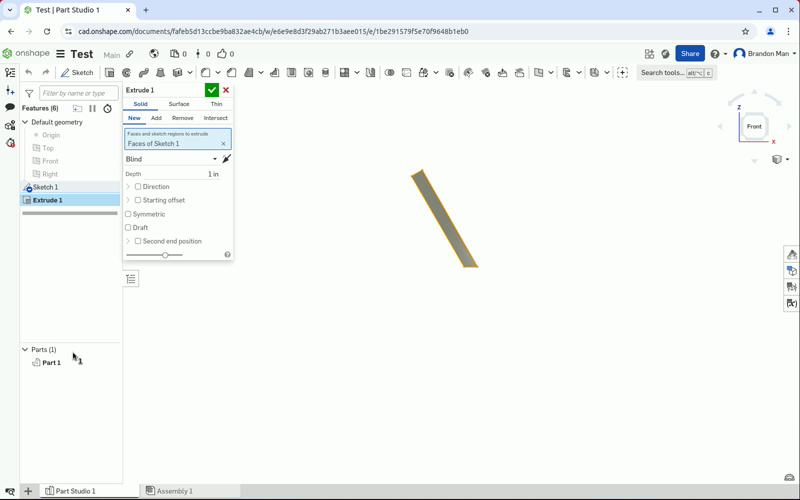
mouse_move(143, 106)
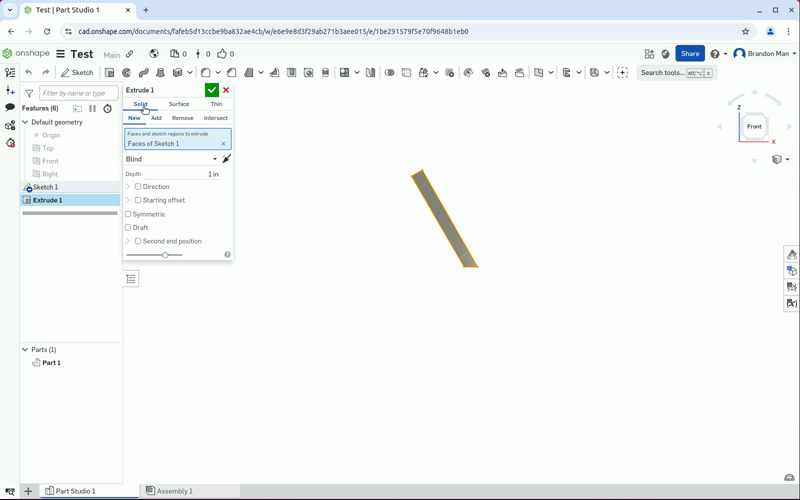
click(143, 106)
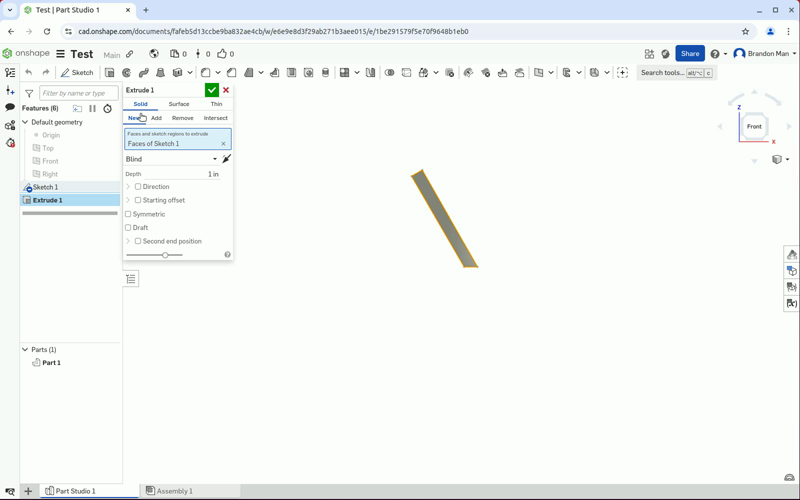
mouse_move(137, 120)
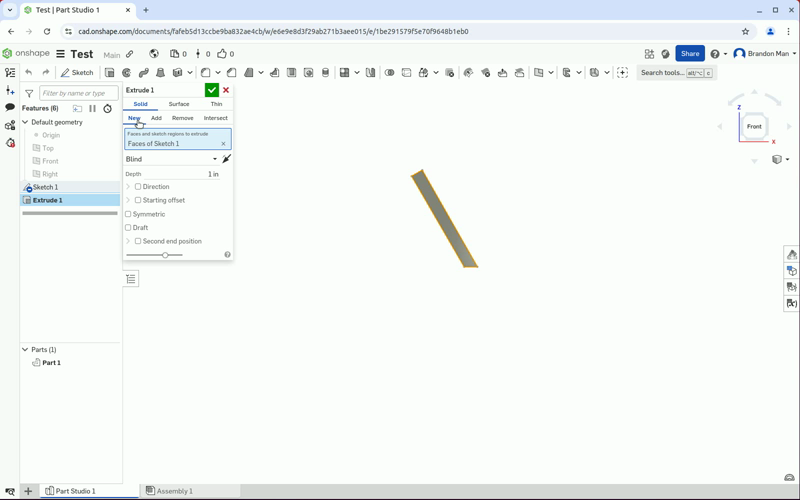
click(137, 120)
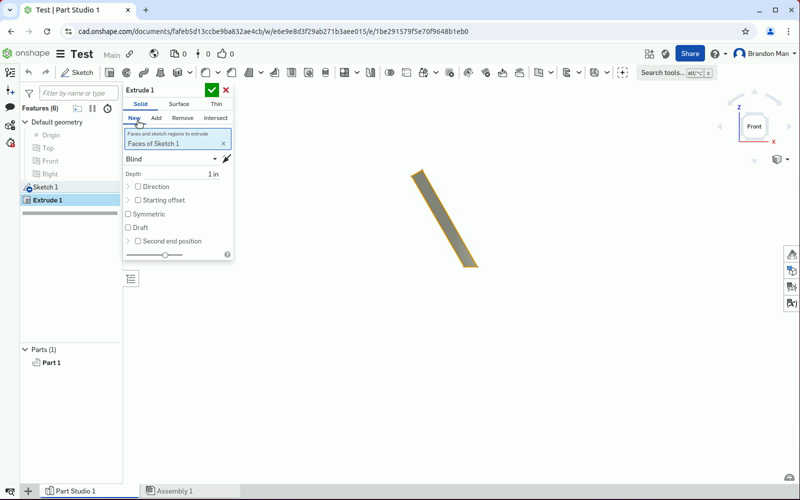
key(tab, 4)
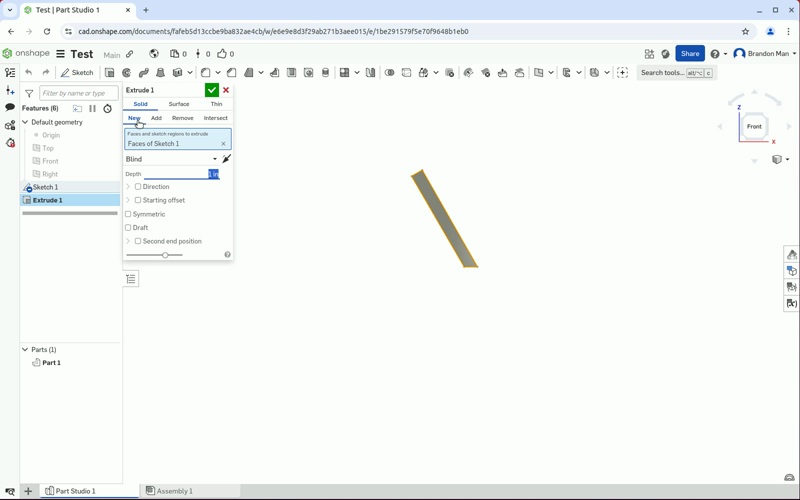
text(11.313)
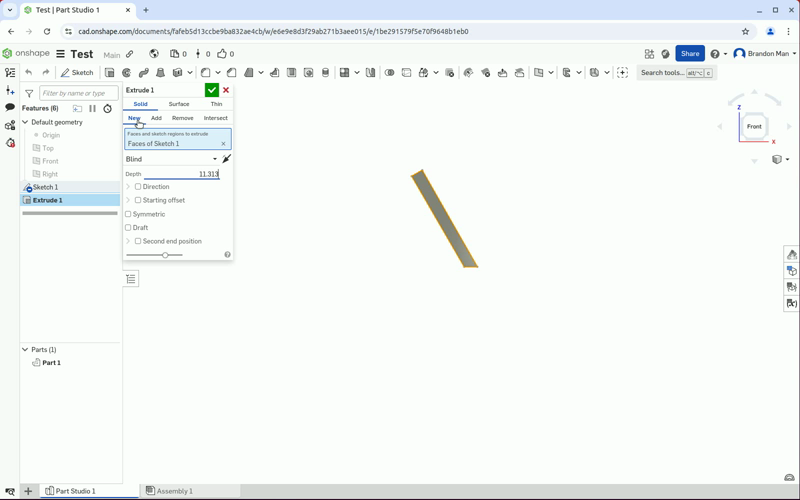
key(enter)
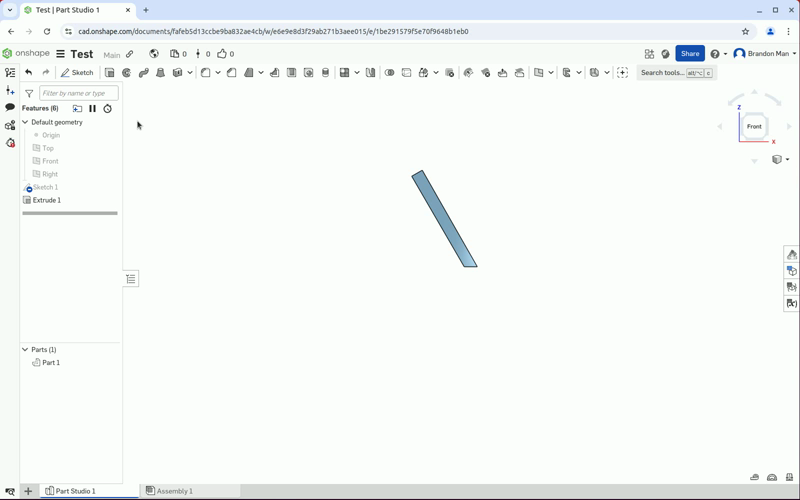
key(shift+h)
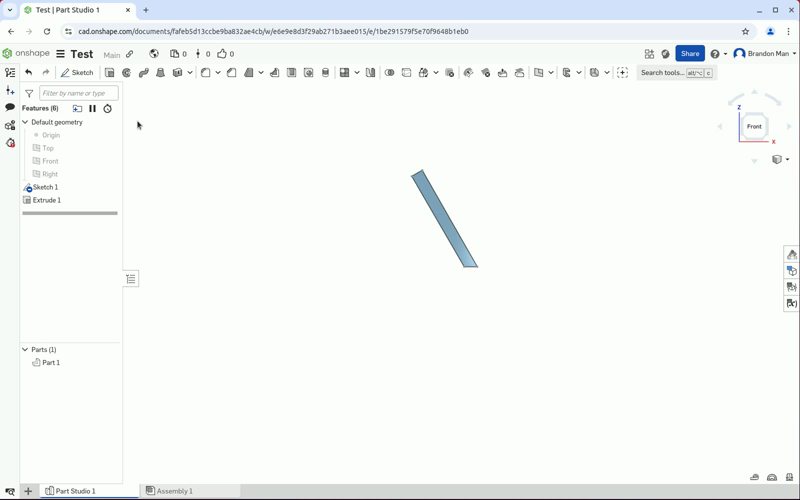
key(shift+h)
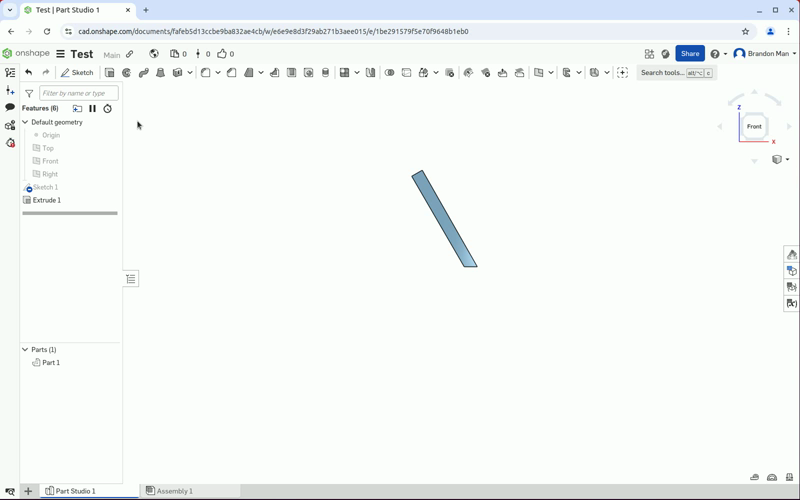
mouse_move(73, 189)
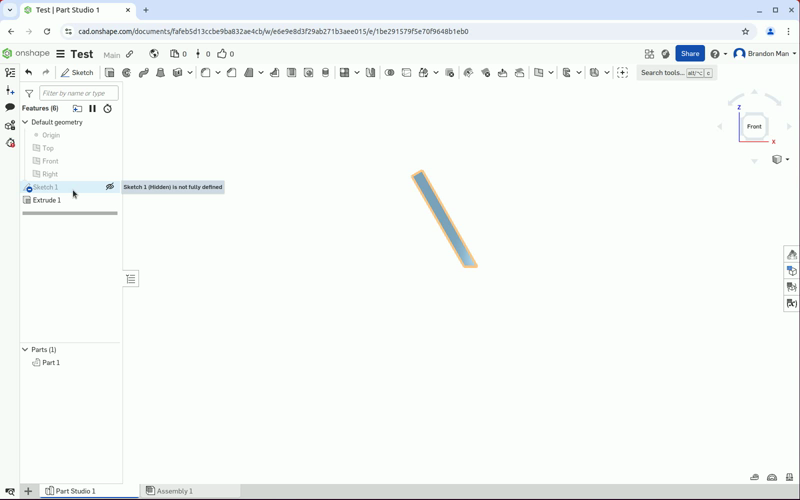
click(73, 189)
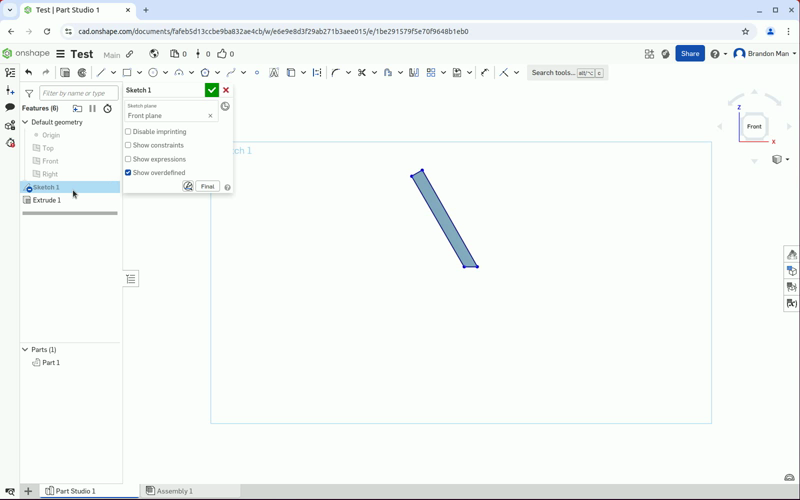
mouse_move(229, 92)
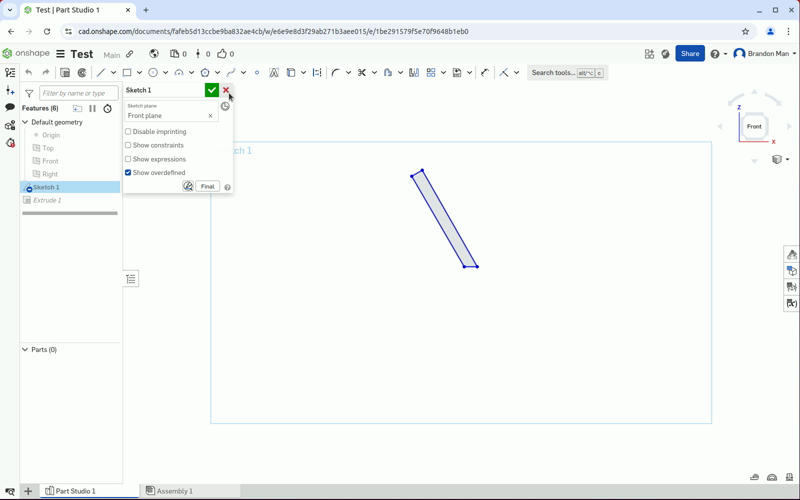
click(229, 92)
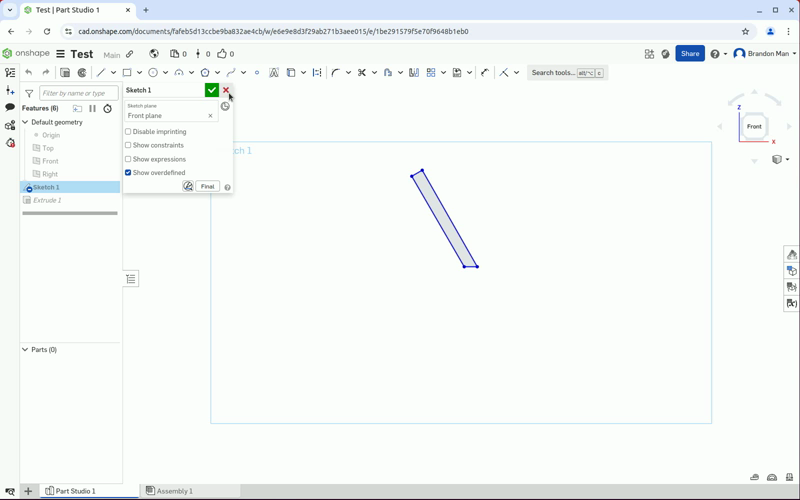
key(shift+s)
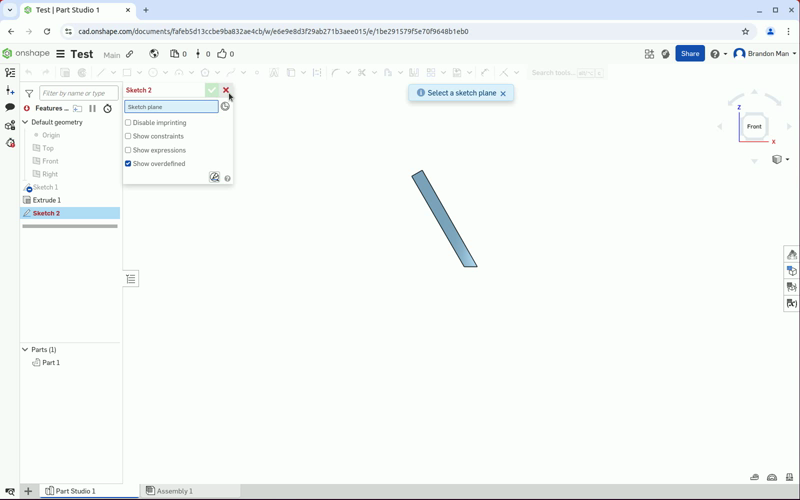
mouse_move(73, 163)
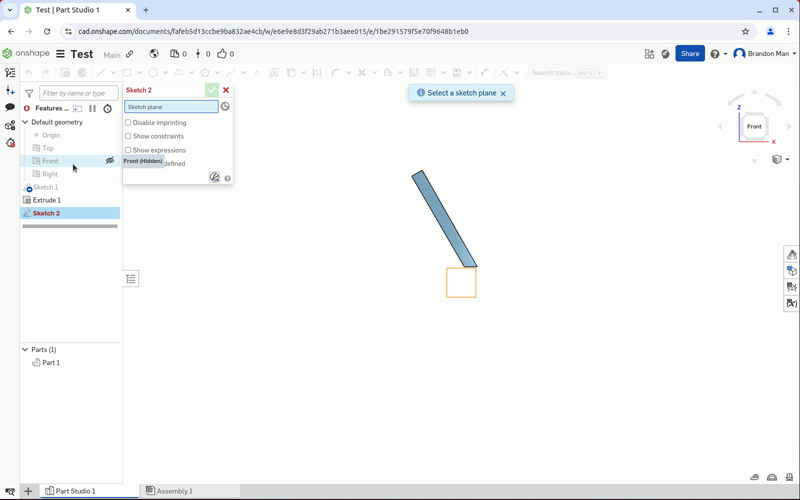
click(73, 163)
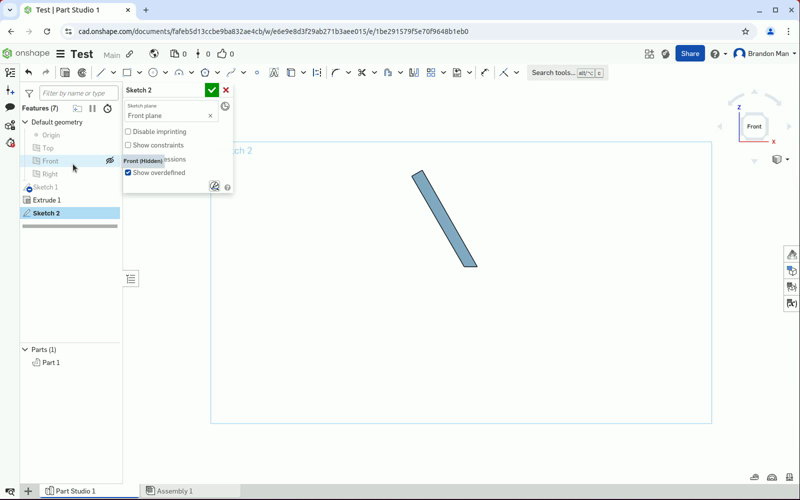
mouse_move(73, 352)
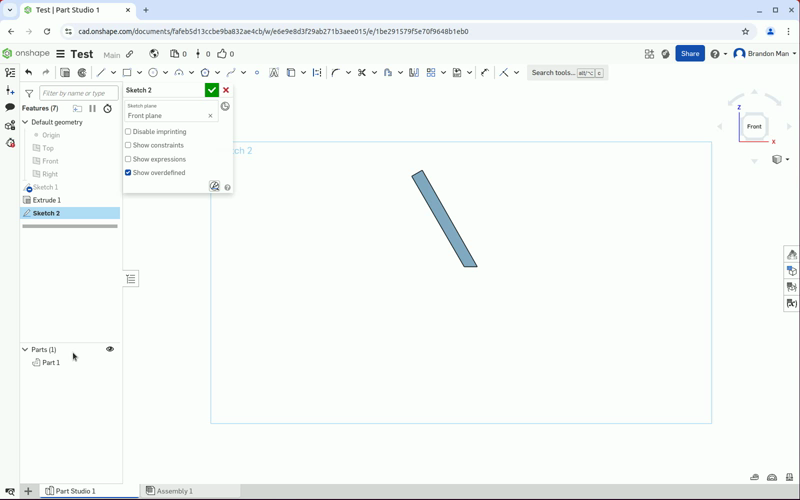
key(y)
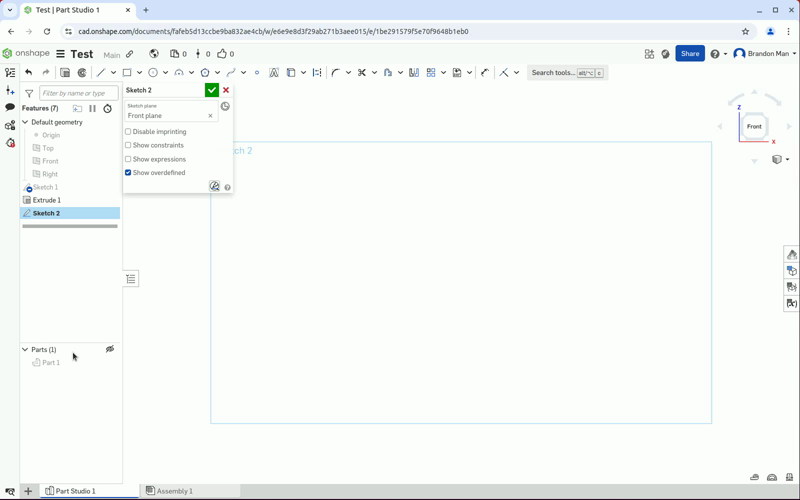
key(l)
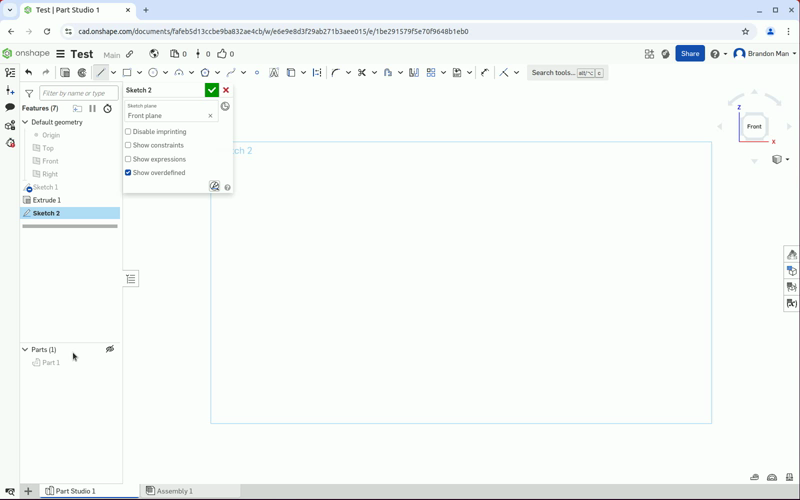
key_down(shift)
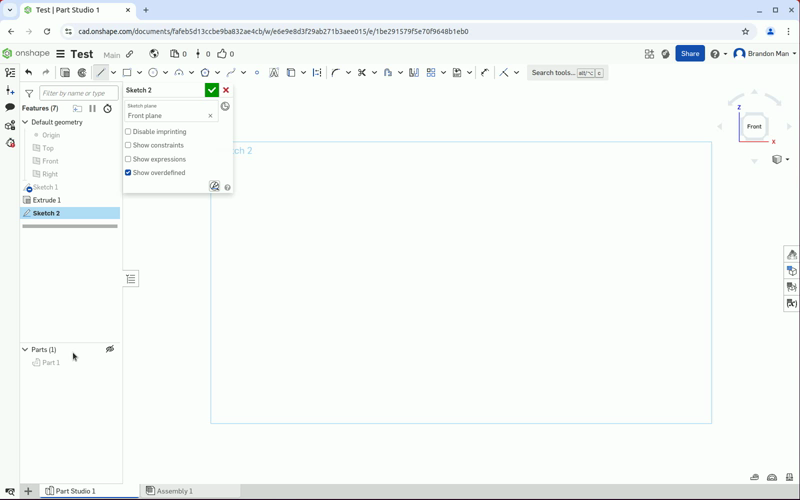
mouse_move(464, 322)
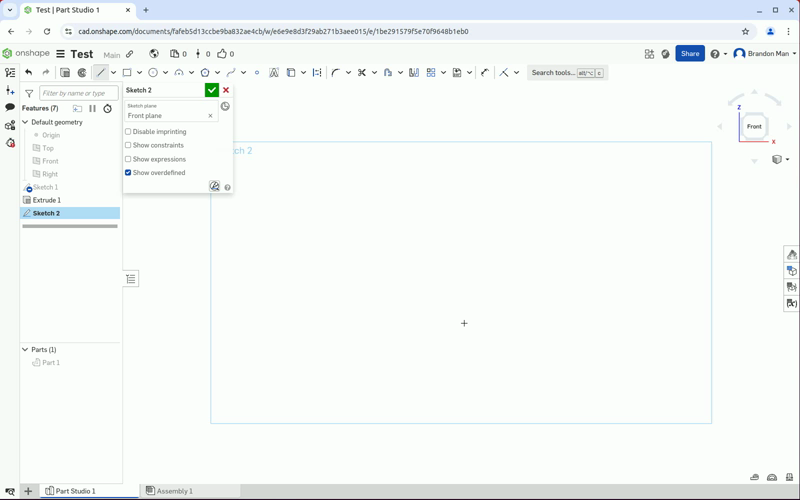
click(464, 322)
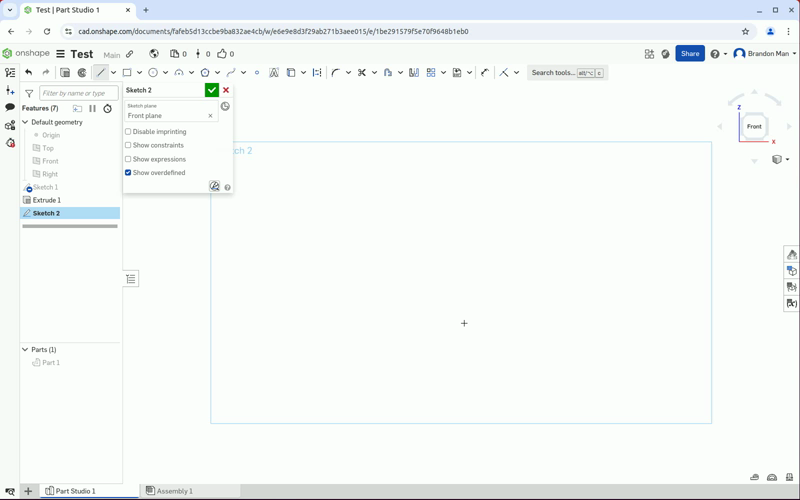
key_up(shift)
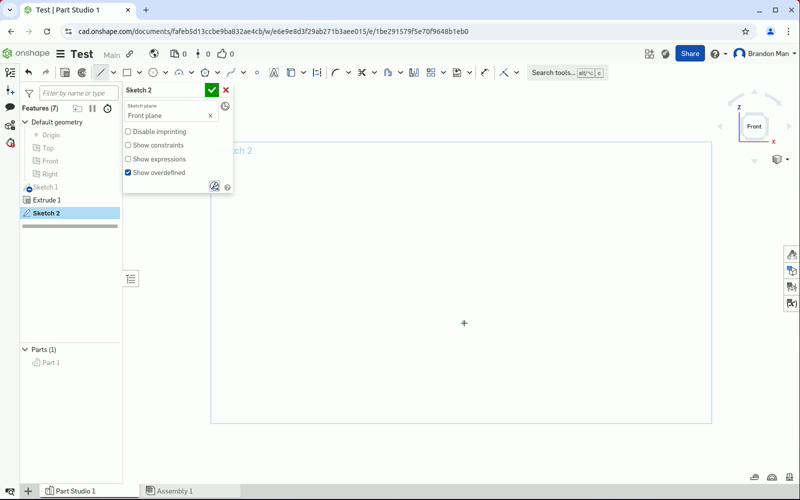
key_down(shift)
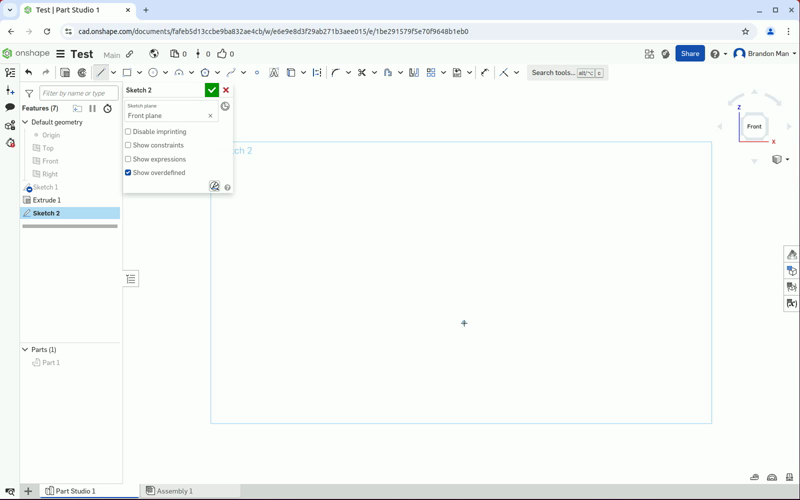
mouse_move(494, 322)
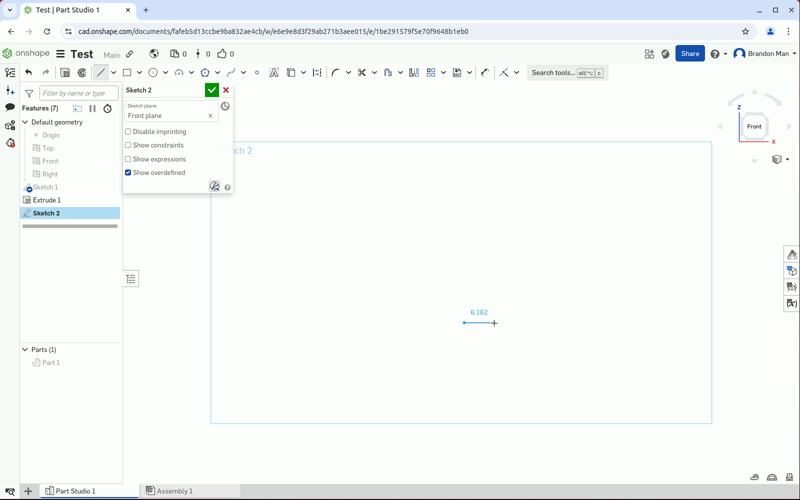
mouse_move(478, 322)
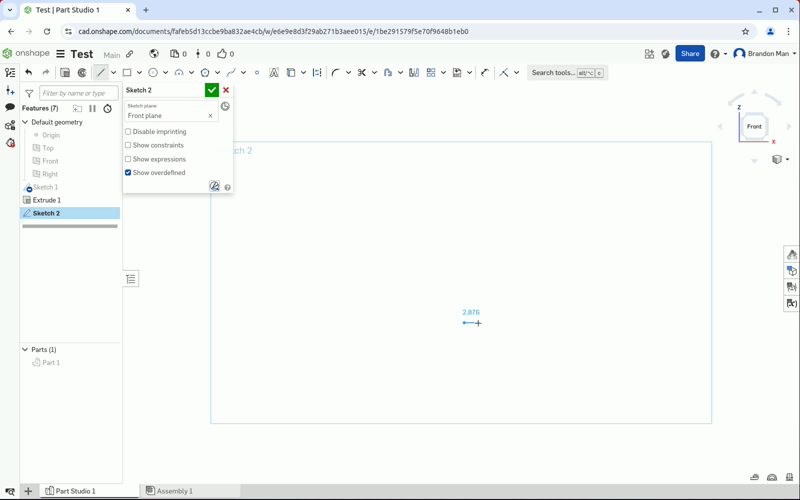
click(478, 322)
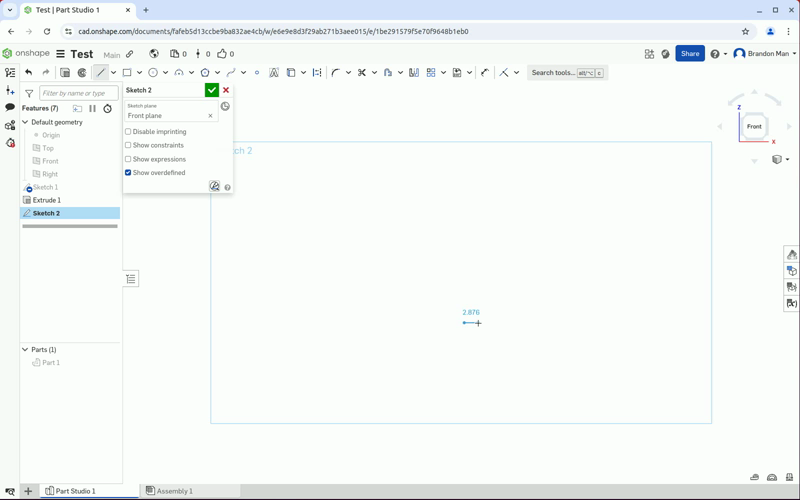
key_up(shift)
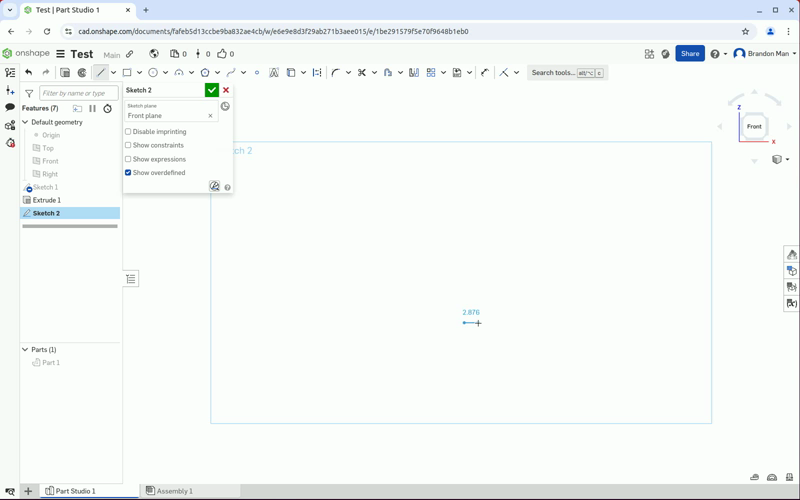
key_down(shift)
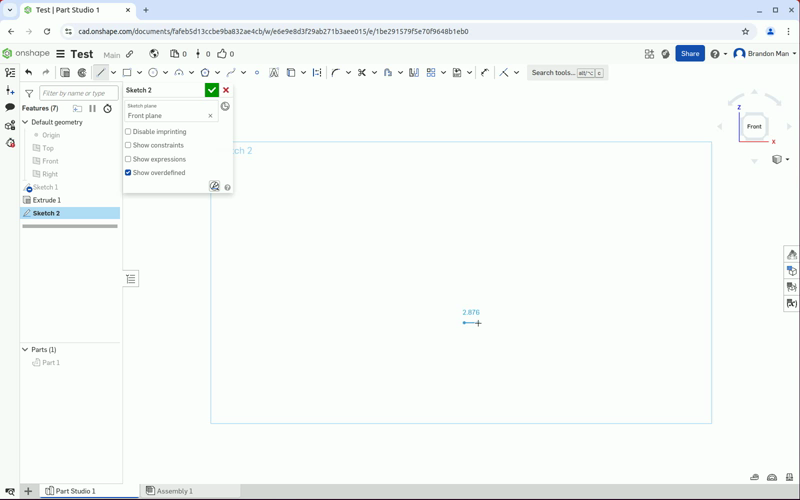
mouse_move(508, 322)
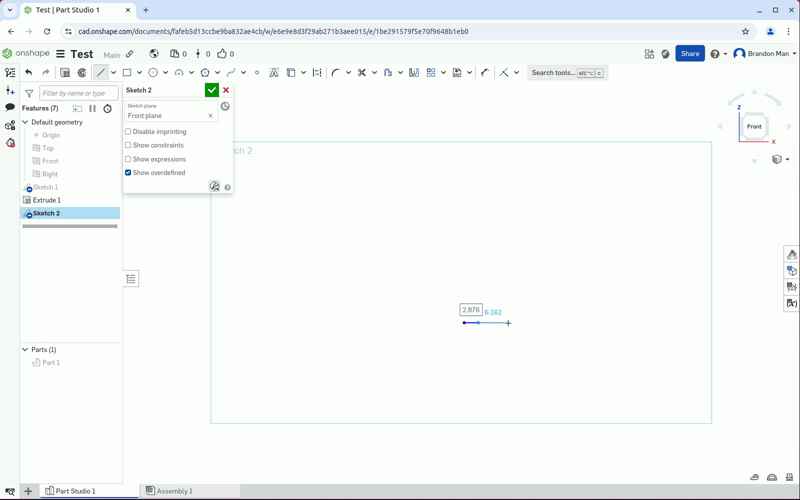
mouse_move(478, 267)
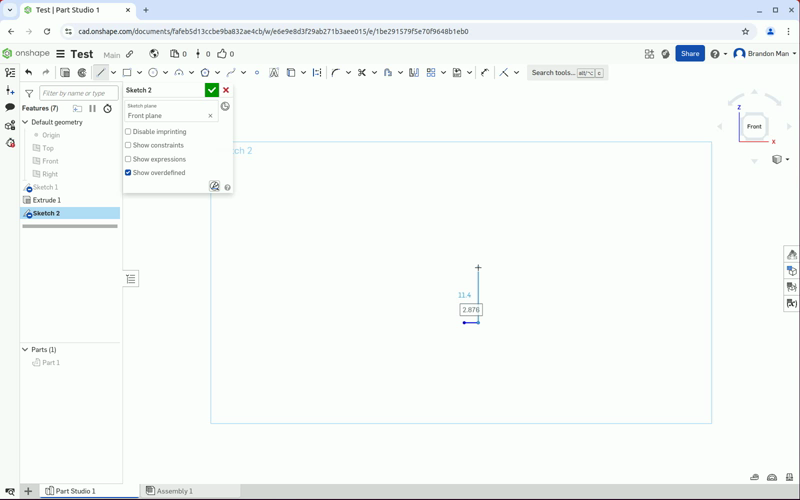
click(478, 267)
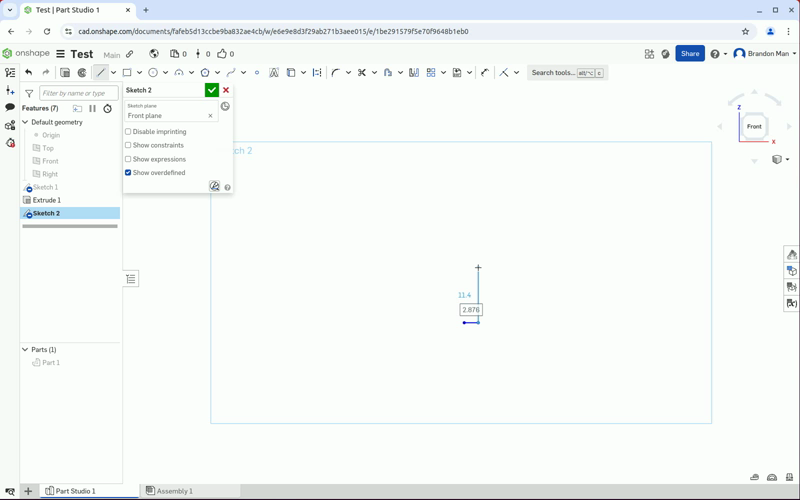
key_up(shift)
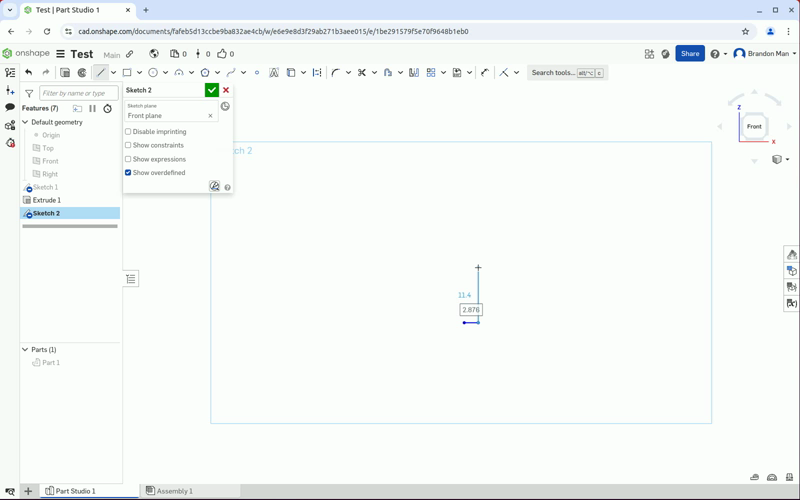
key_down(shift)
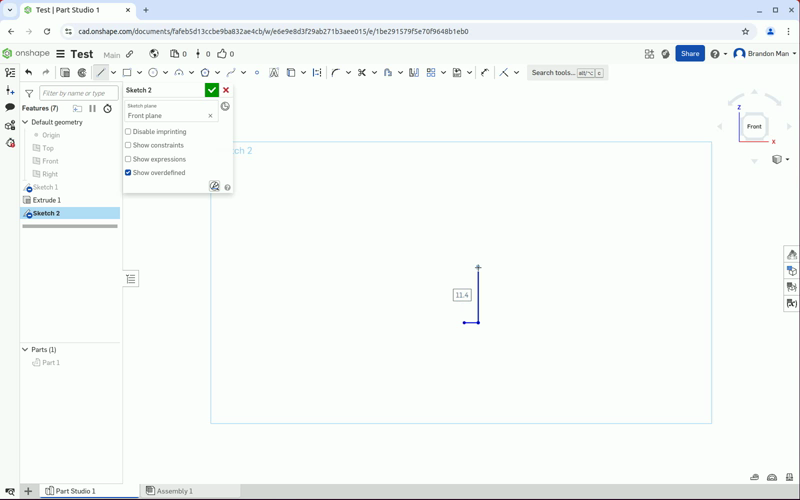
mouse_move(508, 267)
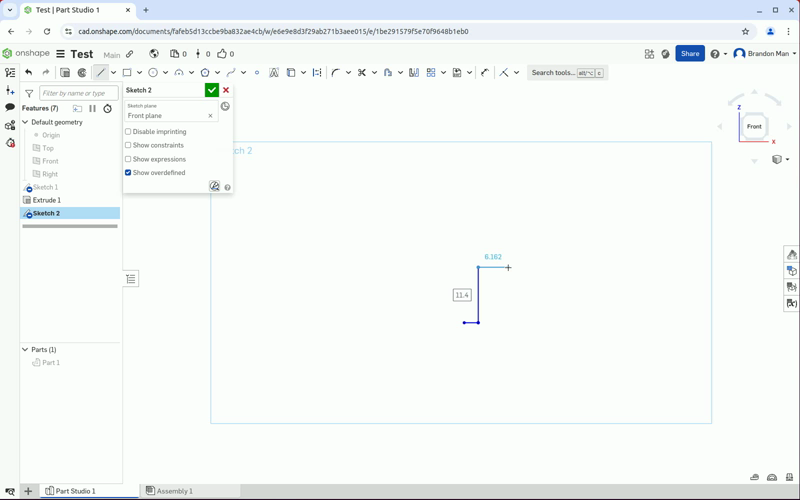
mouse_move(464, 267)
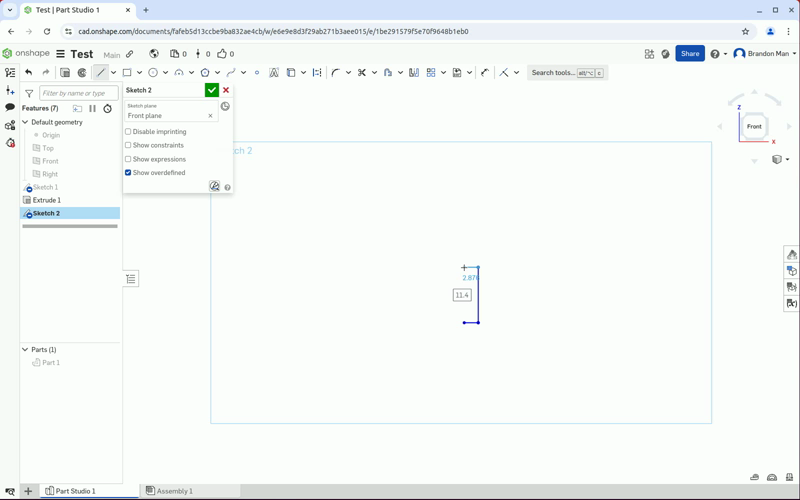
click(464, 267)
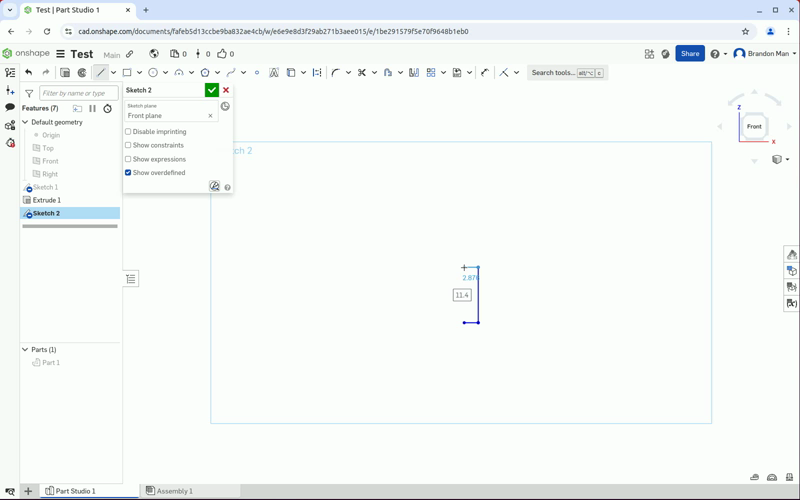
key_up(shift)
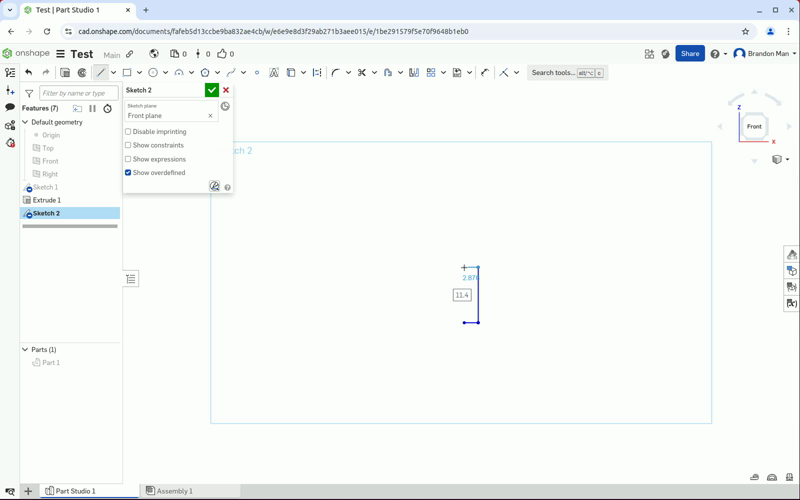
mouse_move(494, 267)
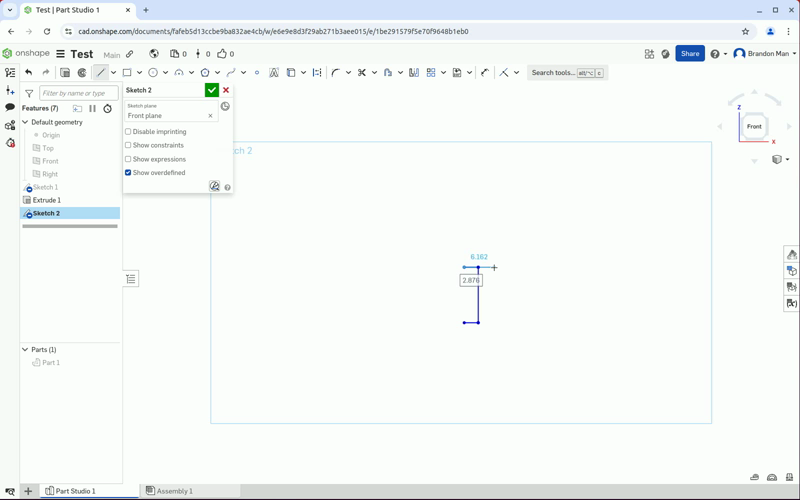
key_down(shift)
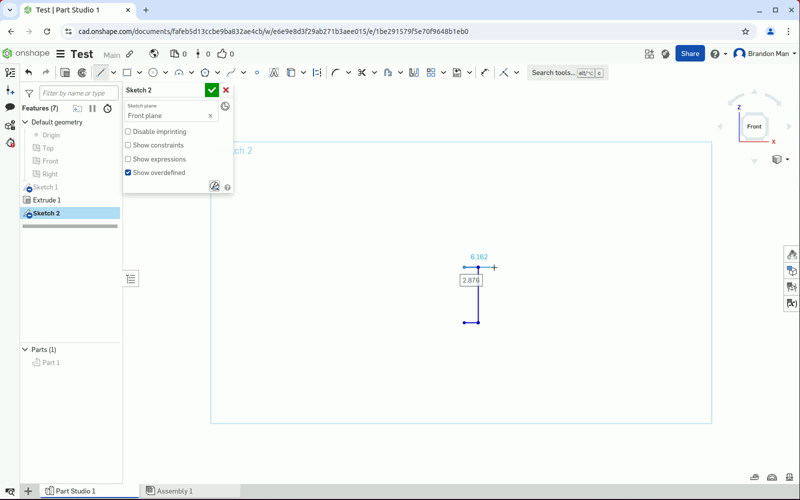
mouse_move(464, 322)
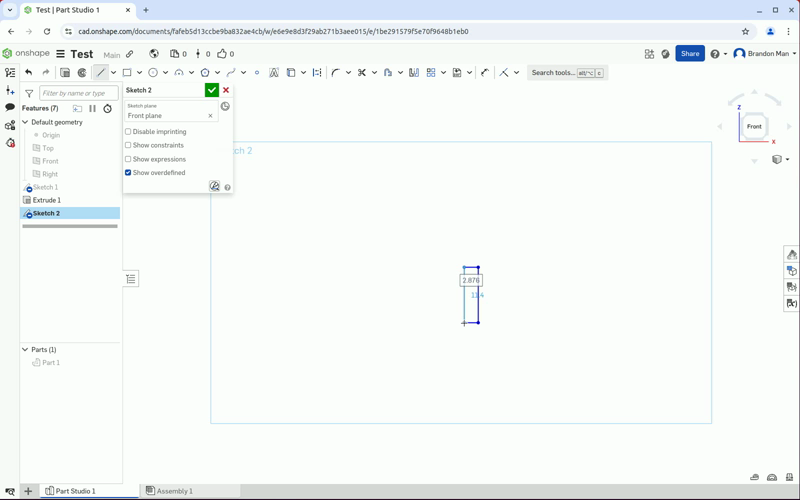
key_up(shift)
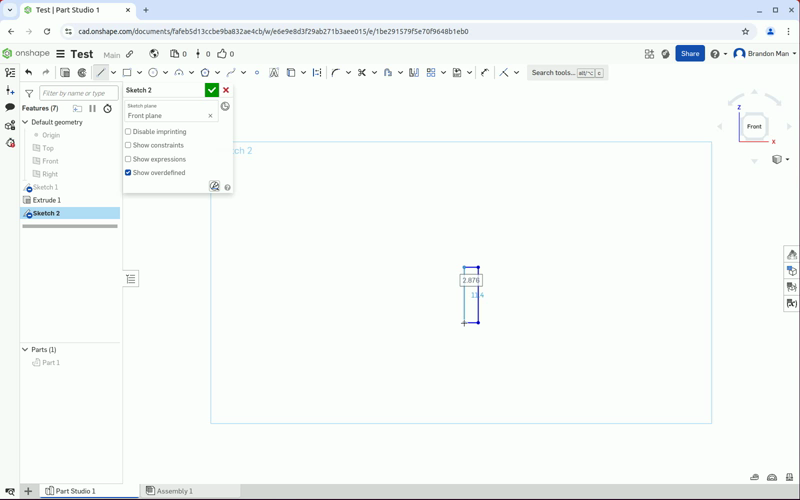
click(464, 322)
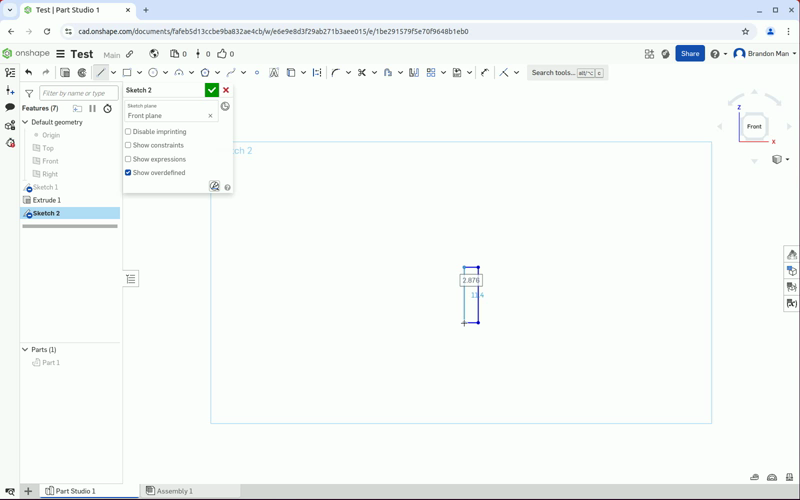
key(esc)
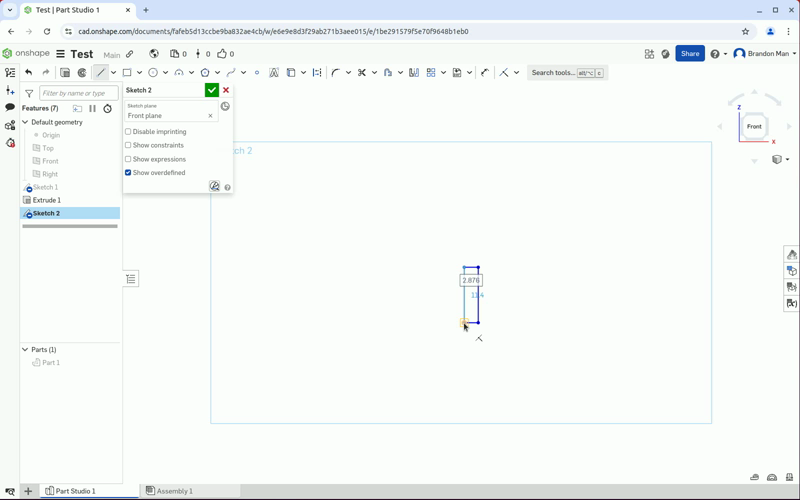
mouse_move(465, 275)
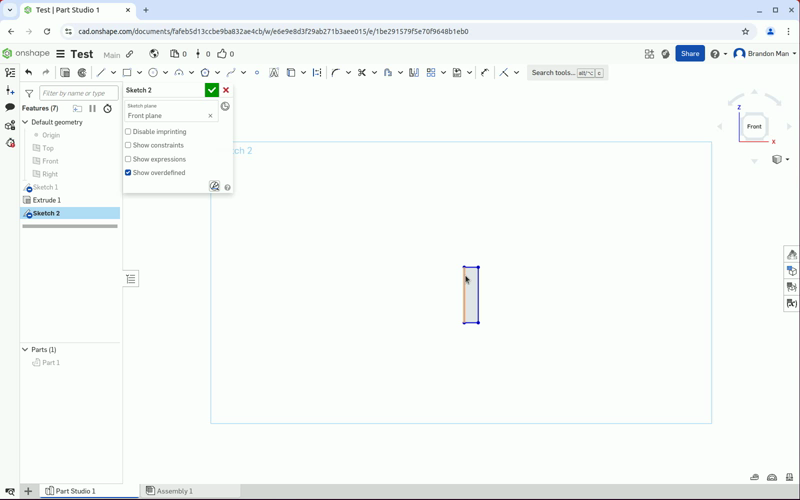
scroll(6)
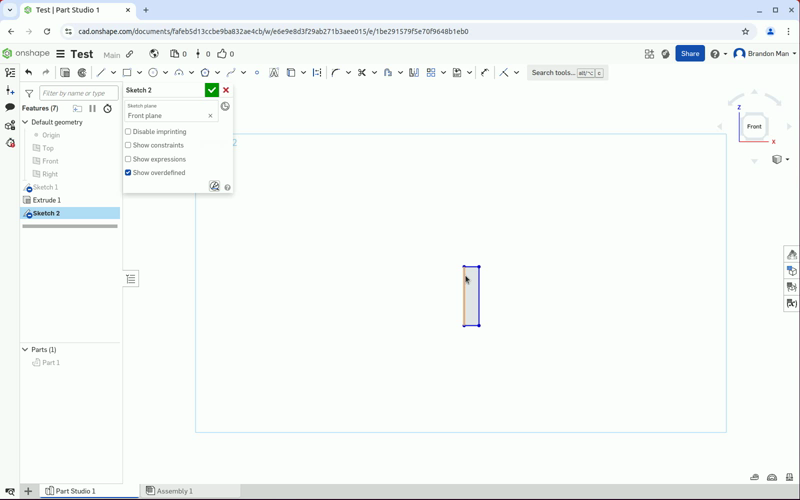
scroll(6)
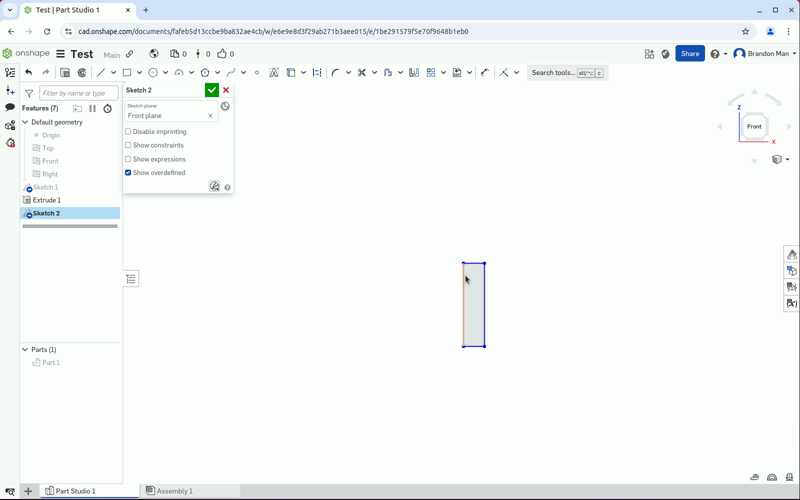
scroll(6)
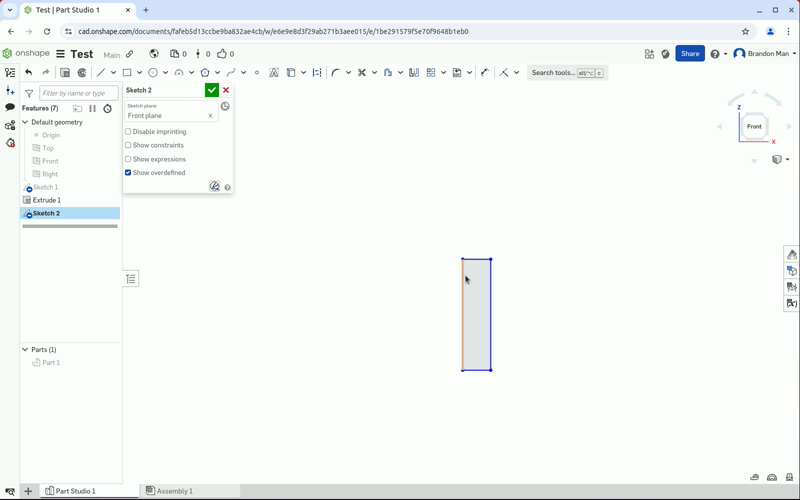
scroll(6)
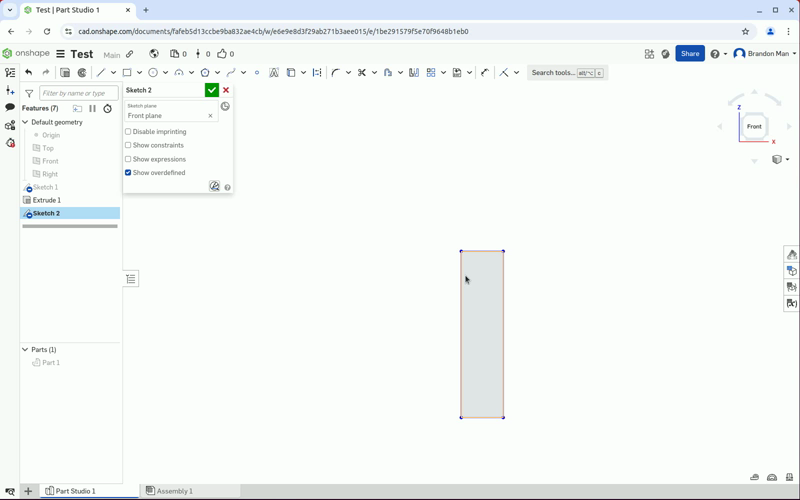
scroll(6)
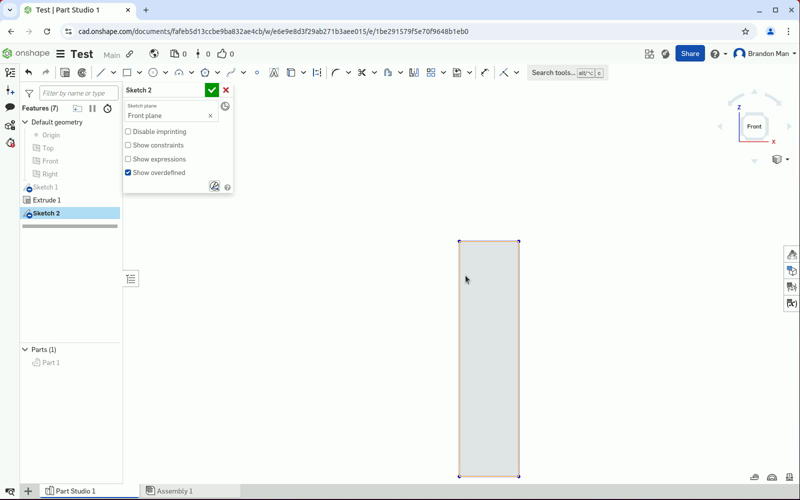
scroll(6)
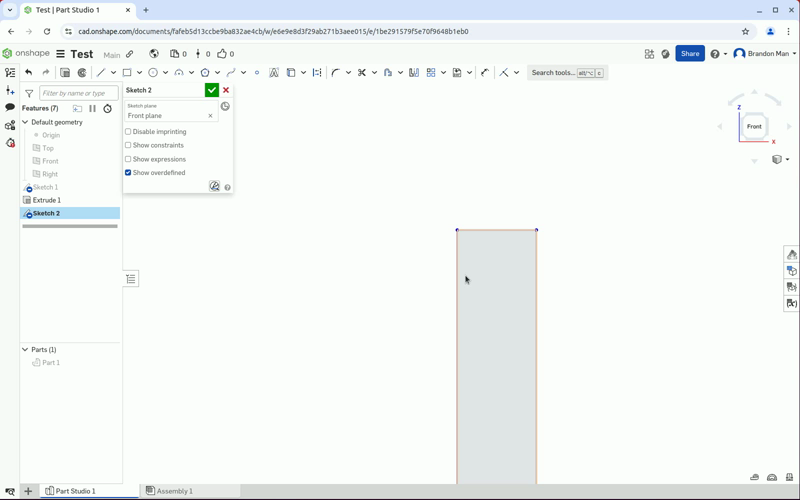
scroll(6)
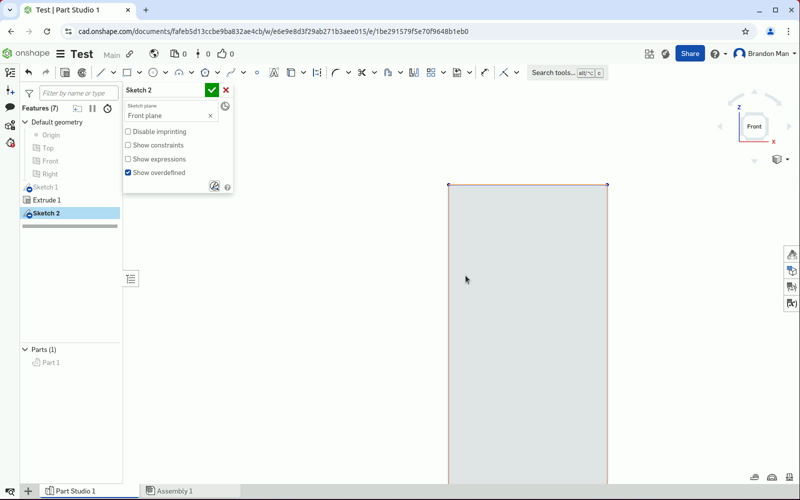
click(465, 275)
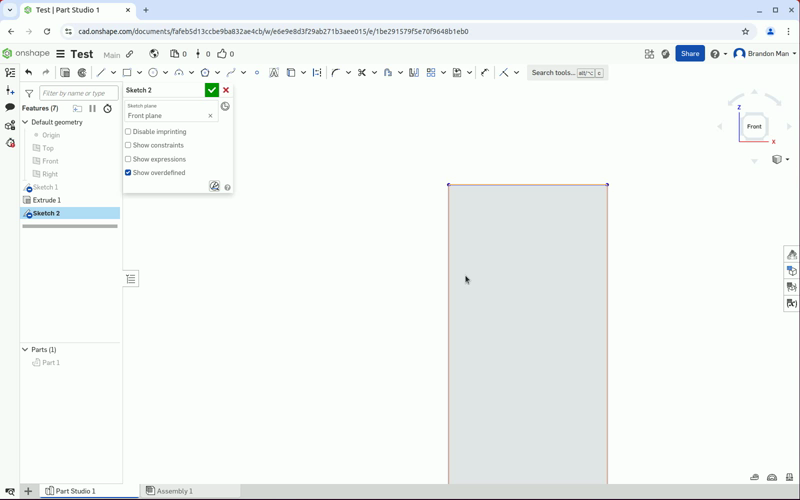
scroll(-6)
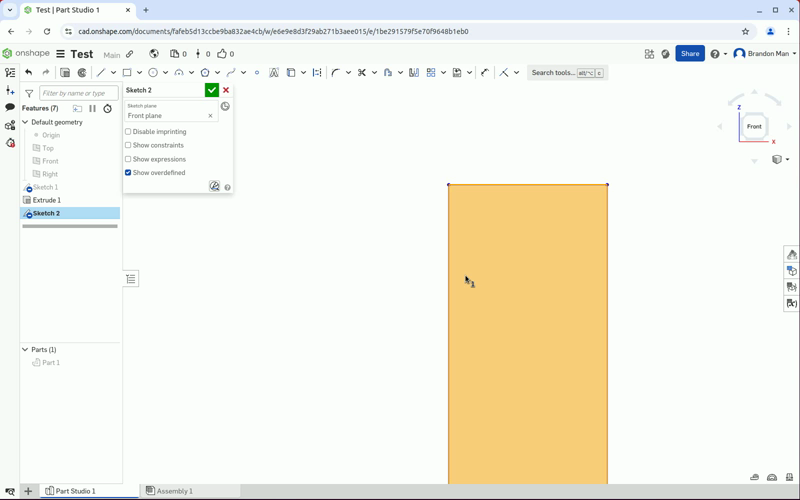
scroll(-6)
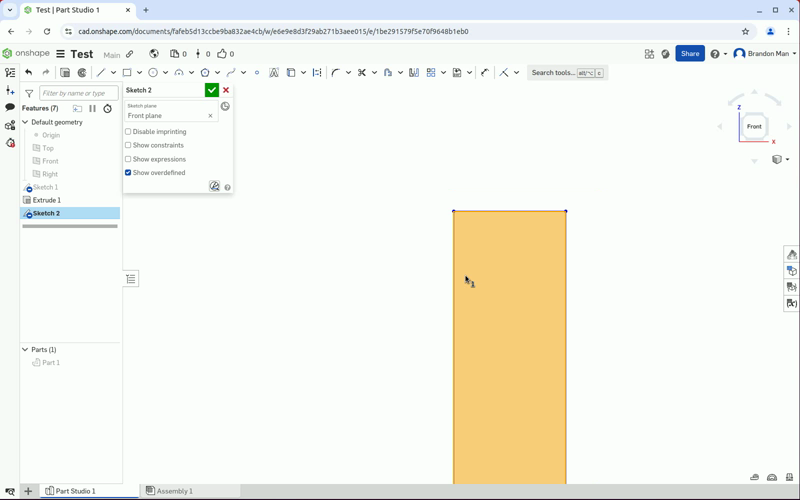
scroll(-6)
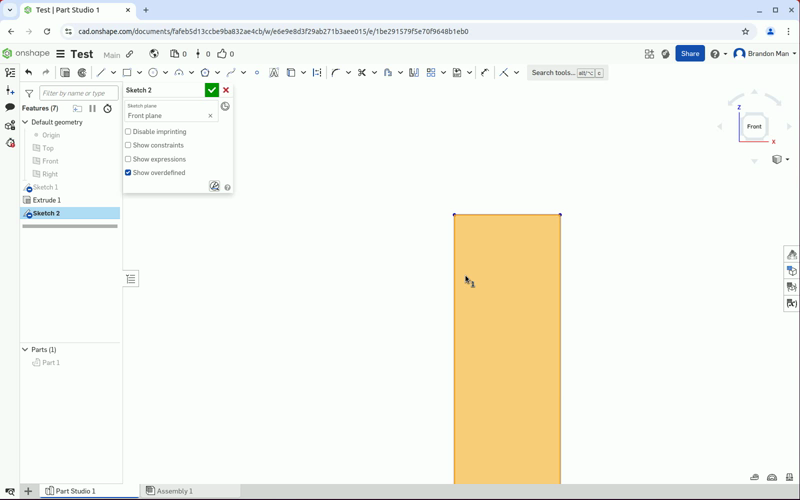
scroll(-6)
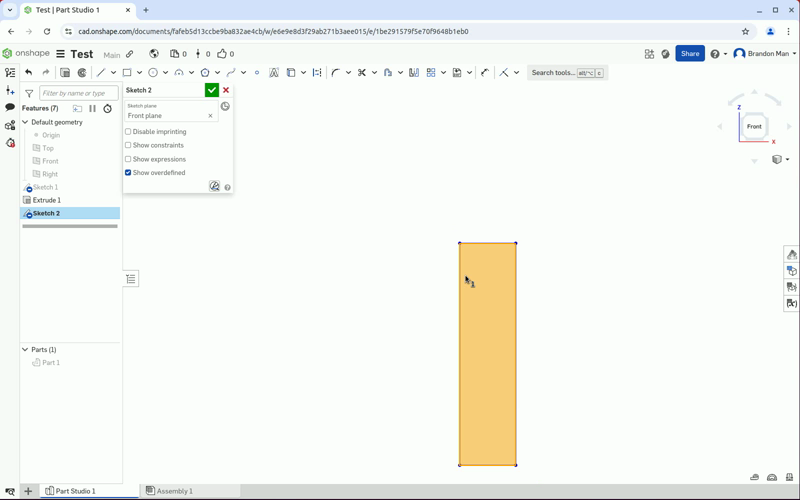
scroll(-6)
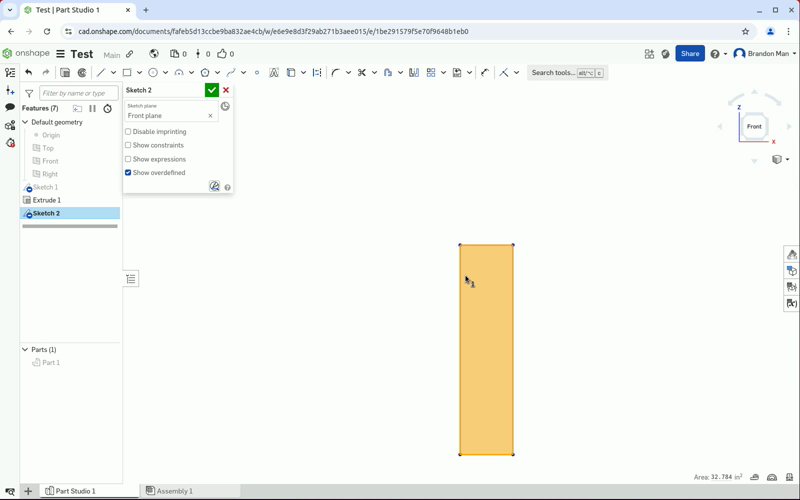
scroll(-6)
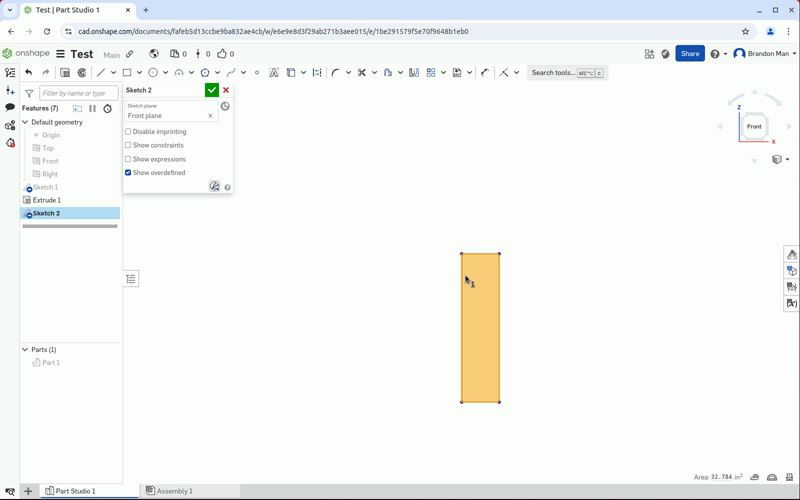
scroll(-6)
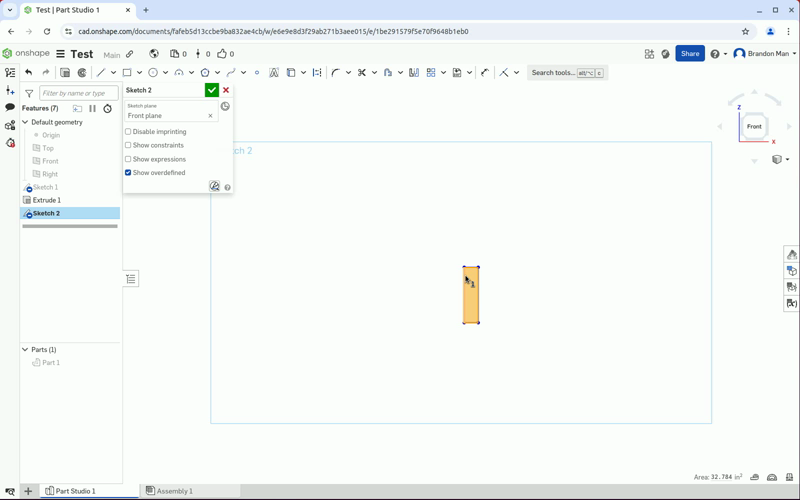
mouse_move(73, 352)
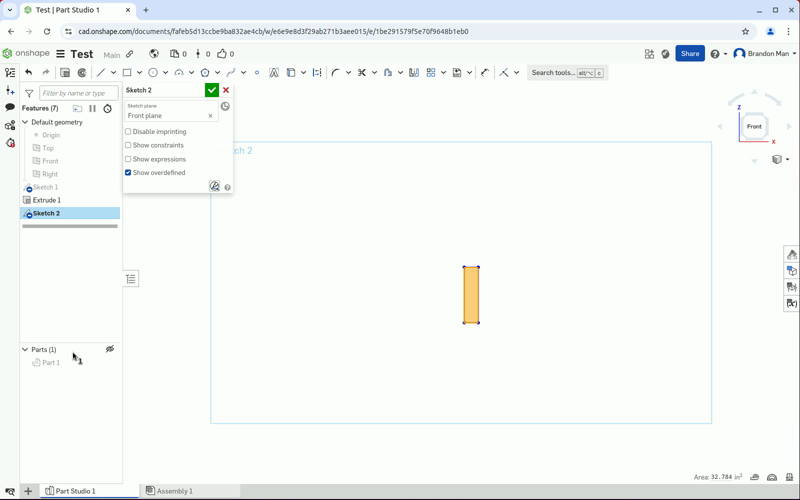
key(shift+y)
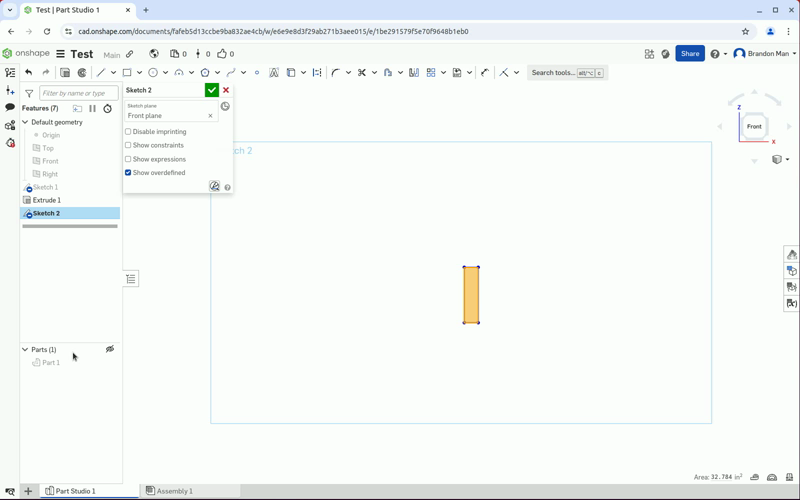
key(shift+e)
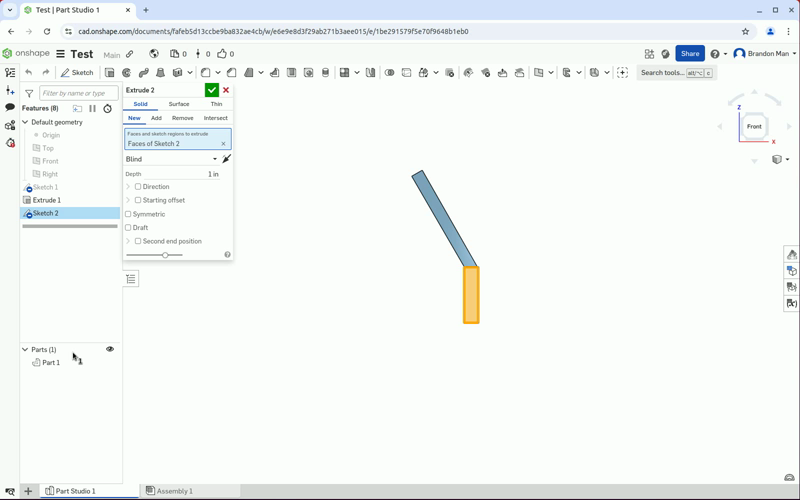
mouse_move(143, 106)
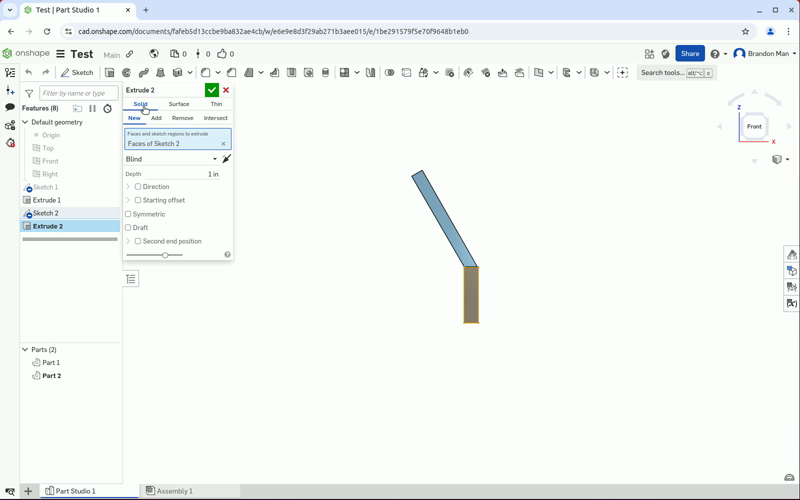
click(143, 106)
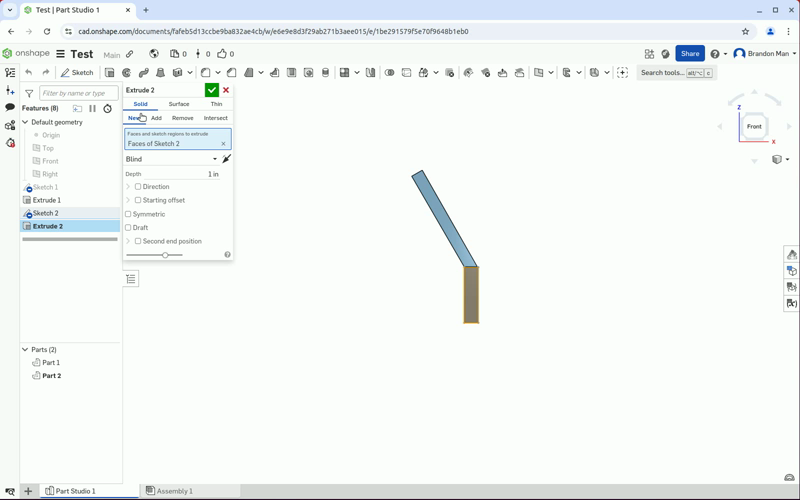
mouse_move(137, 120)
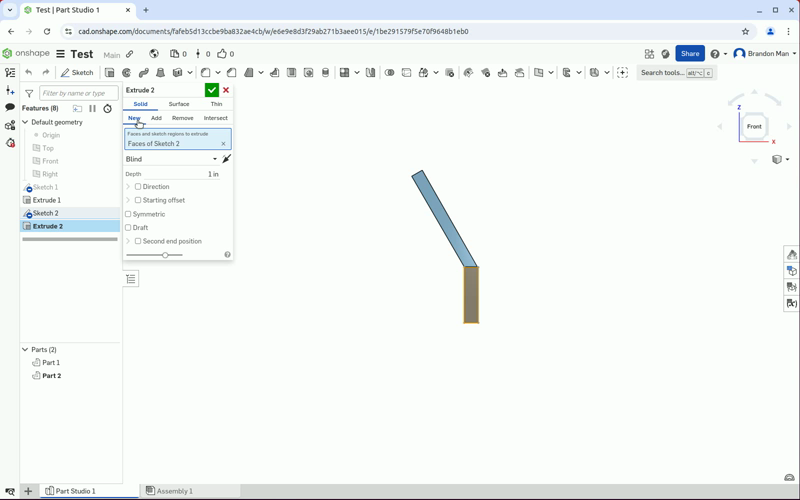
click(137, 120)
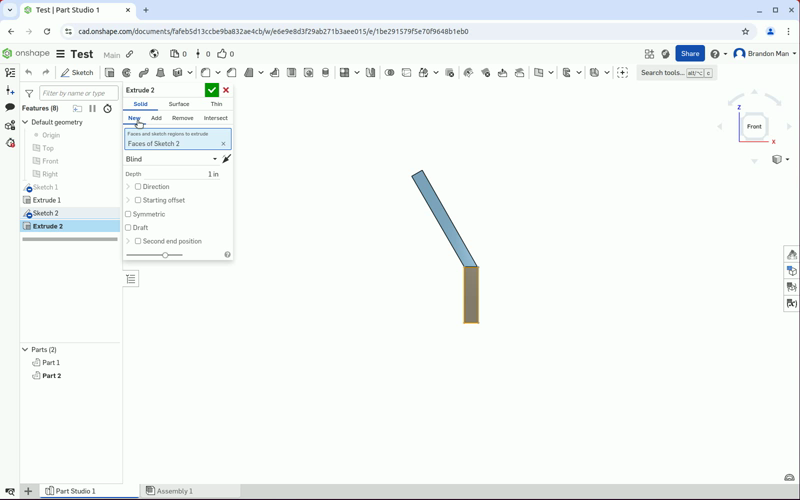
key(tab, 4)
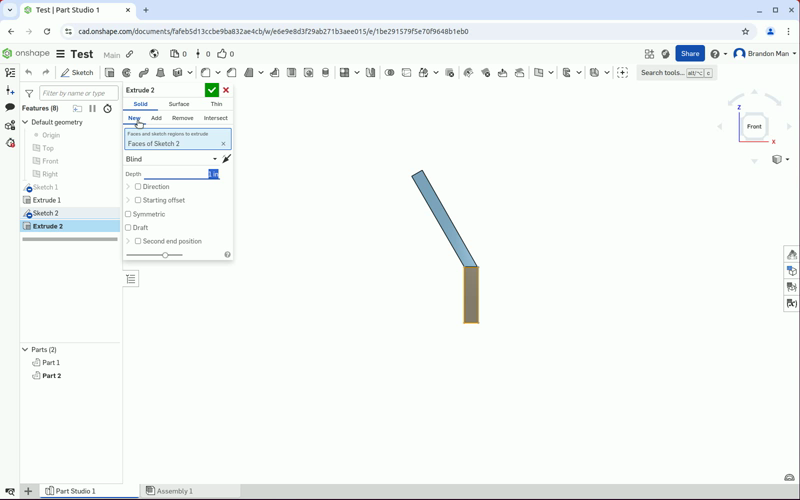
text(11.313)
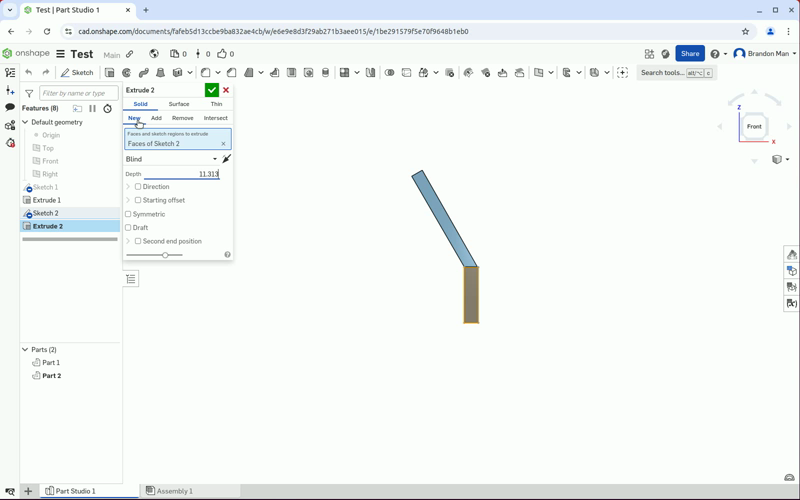
key(enter)
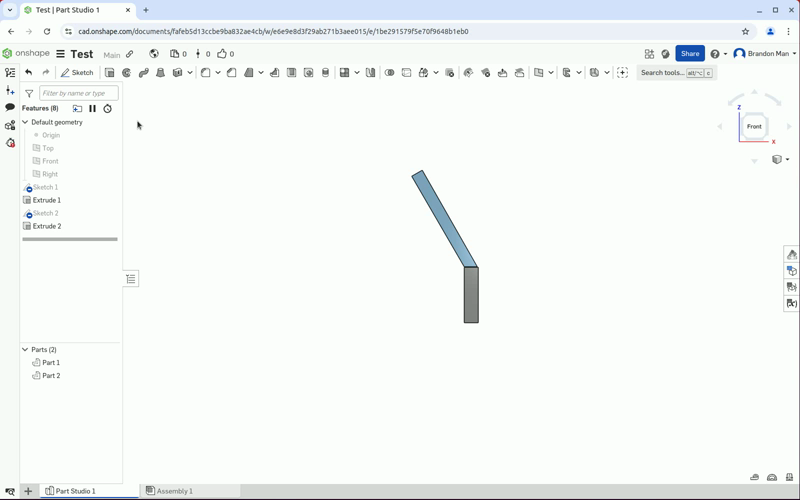
key(shift+h)
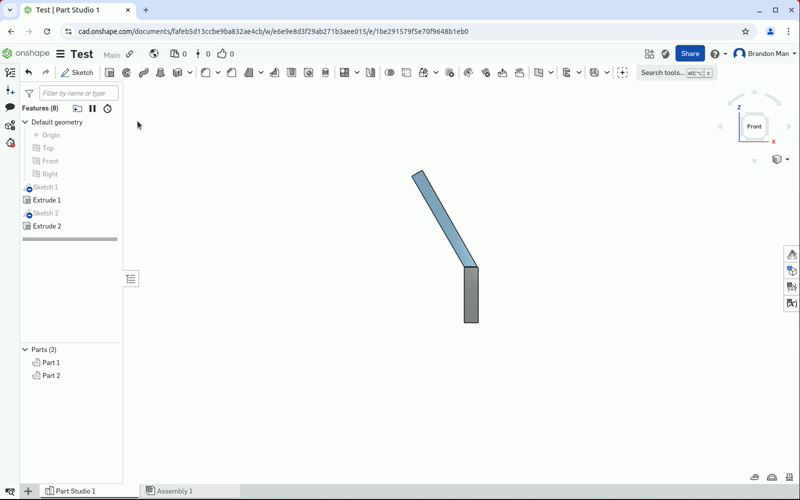
key(shift+h)
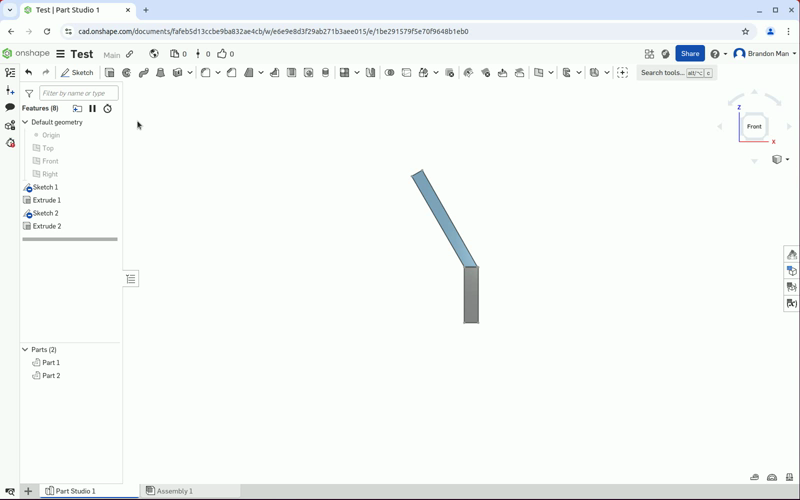
key(shift+7)
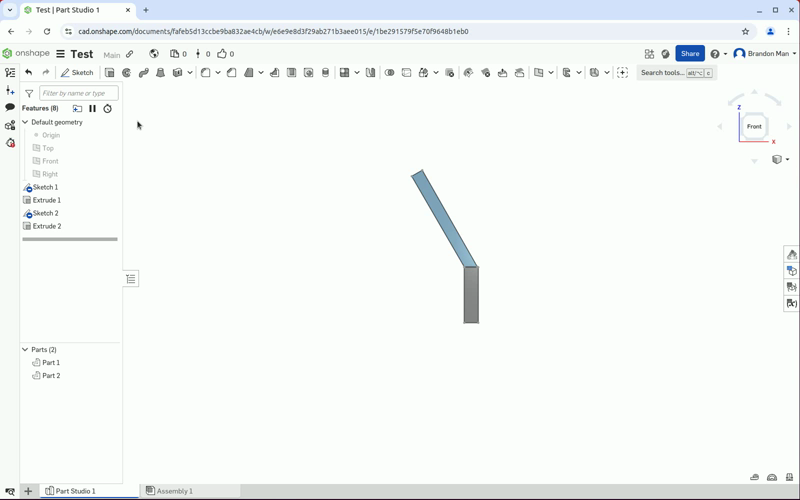
key(left, 2)
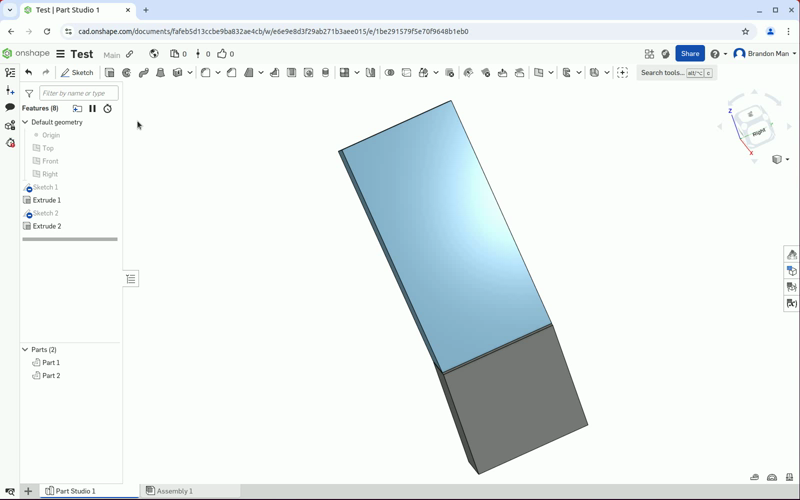
key(down, 2)
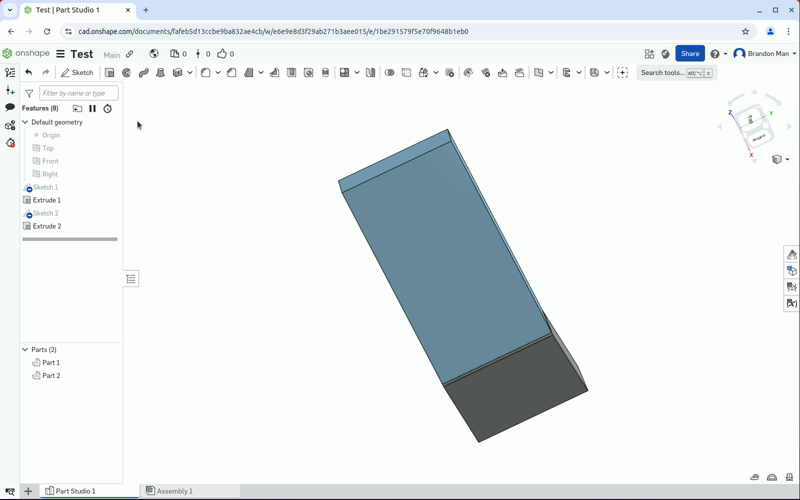
key(up, 2)
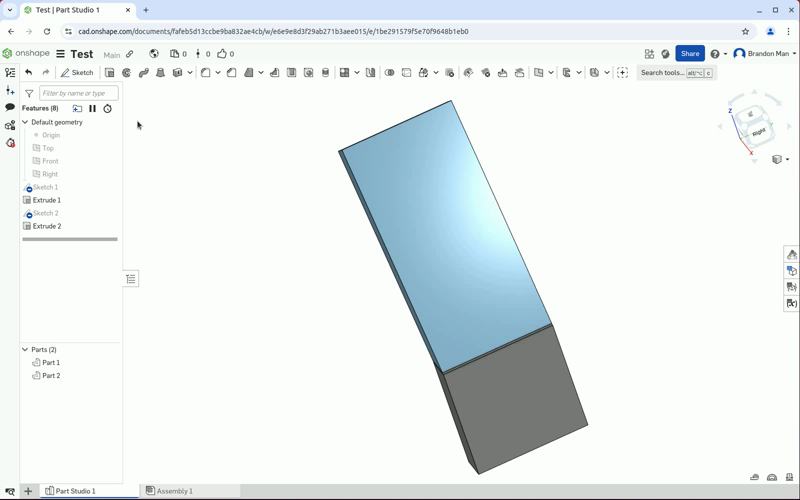
key(right, 2)
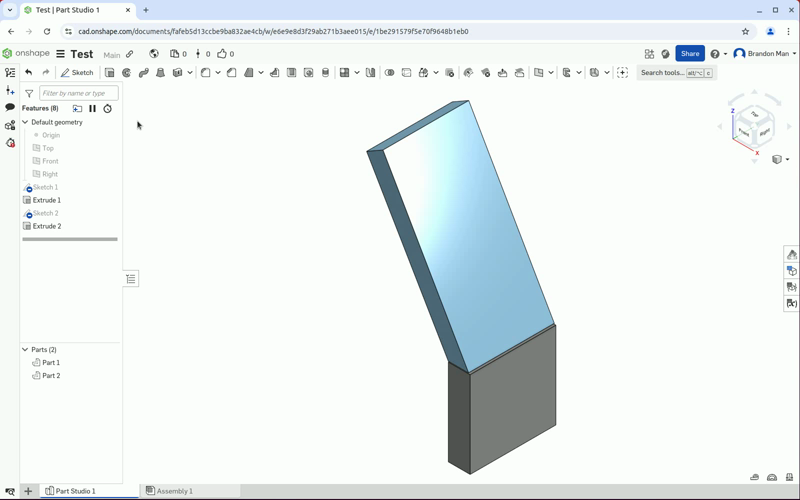
mouse_move(73, 189)
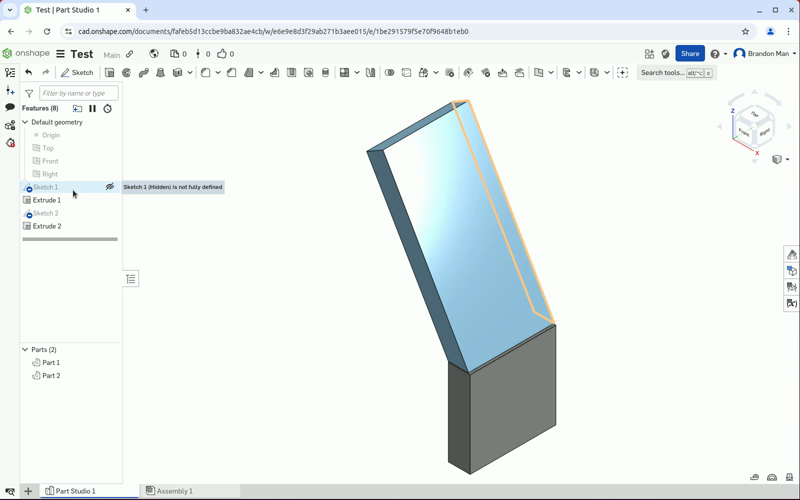
click(73, 189)